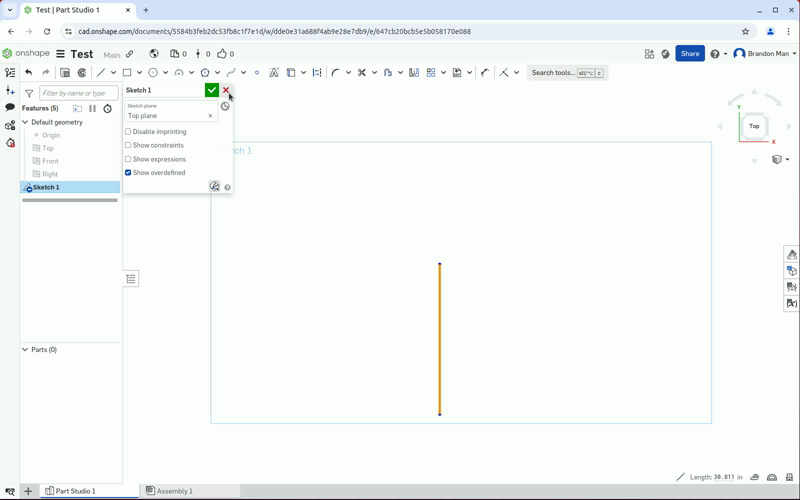
key(shift+h)
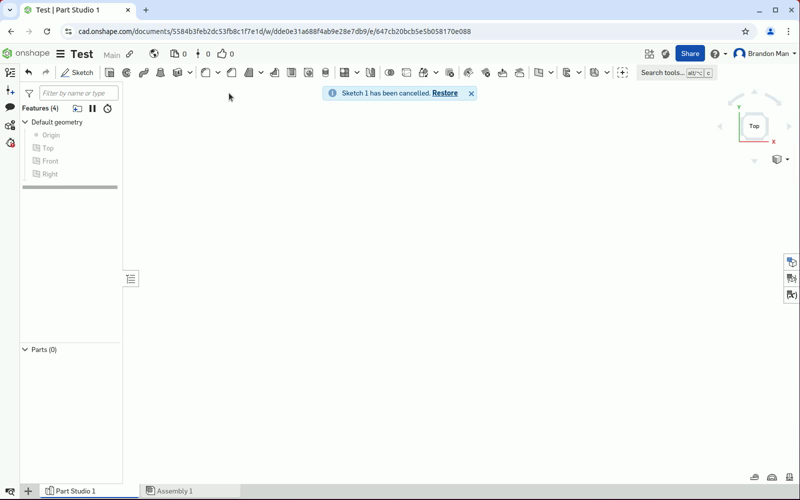
mouse_move(73, 352)
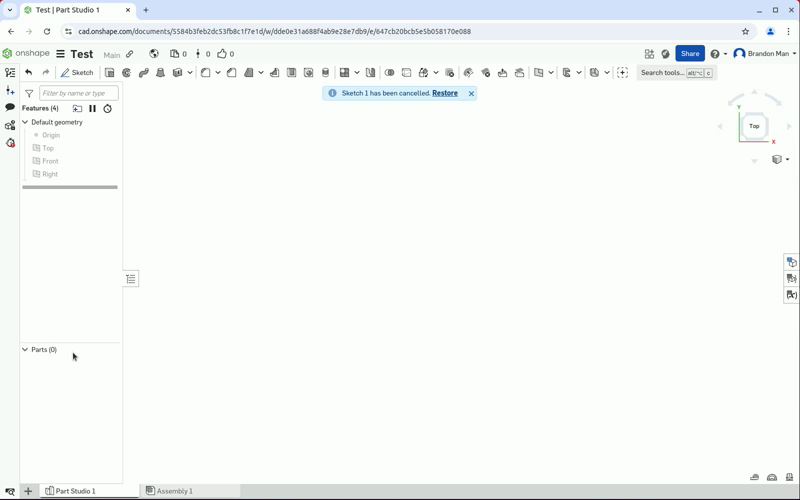
key(y)
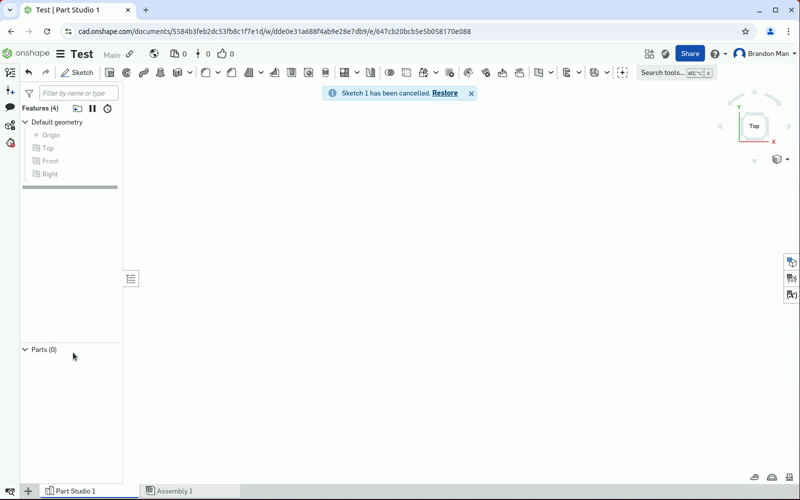
key(shift+p)
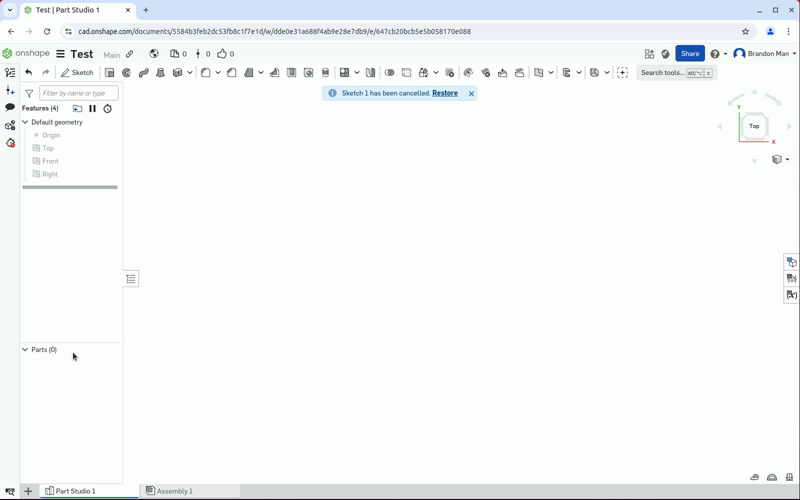
key(space)
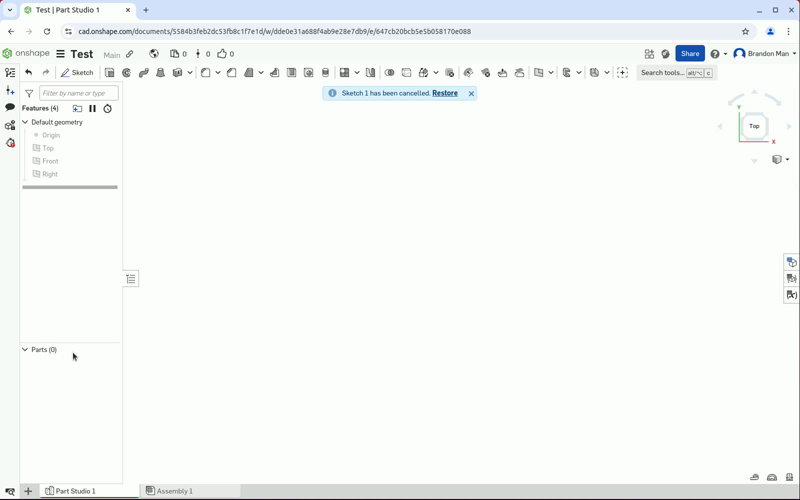
key_down(shift)
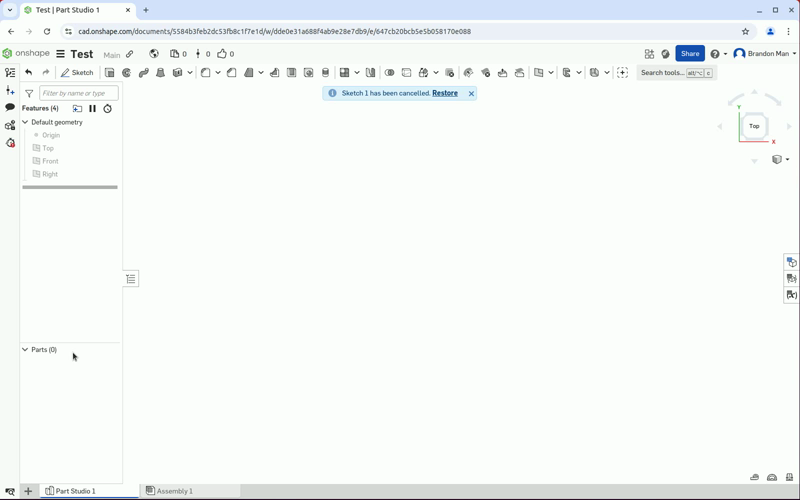
key(up)
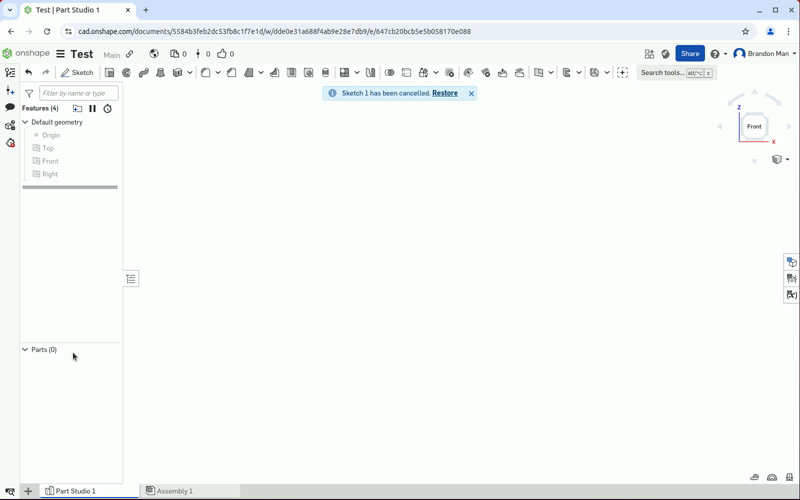
key_up(shift)
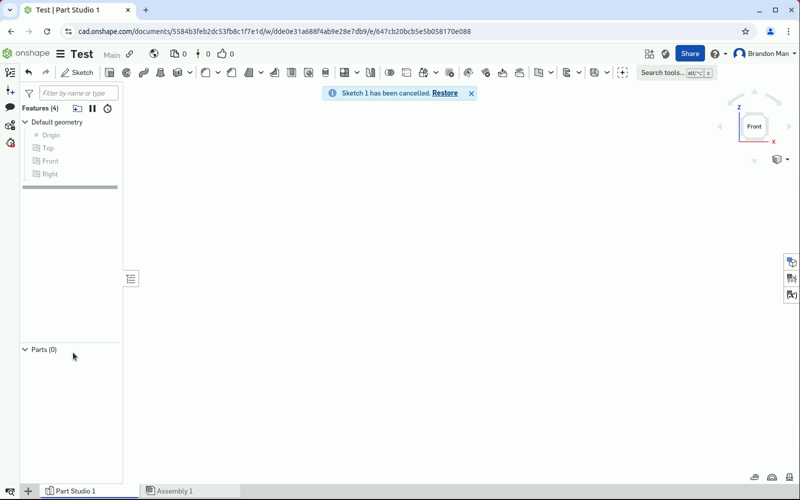
mouse_move(73, 352)
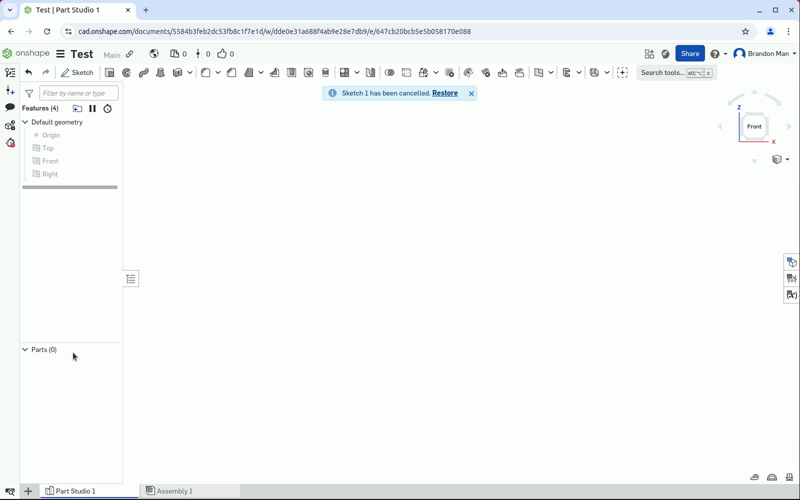
key(shift+y)
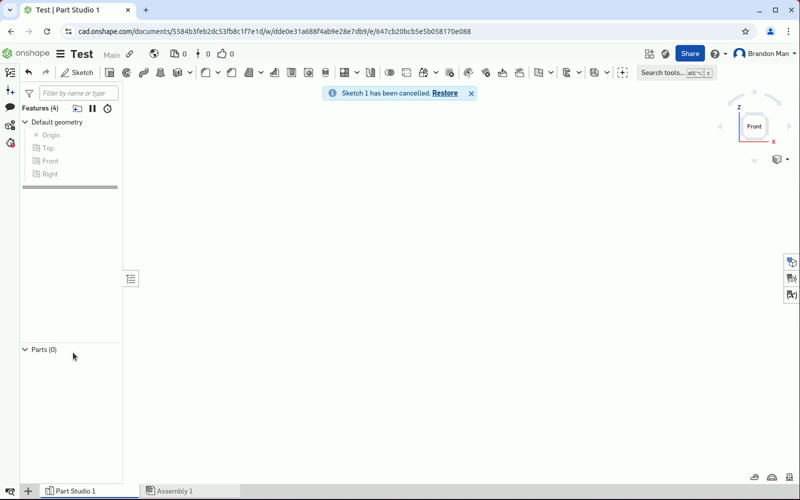
key(shift+s)
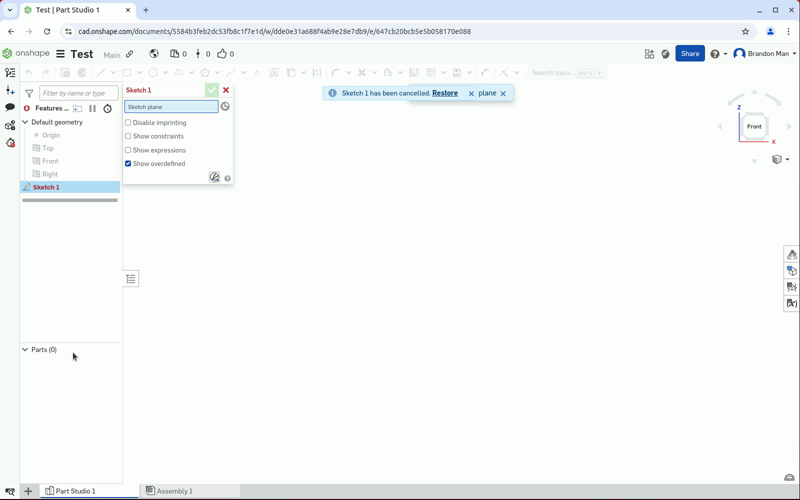
mouse_move(73, 163)
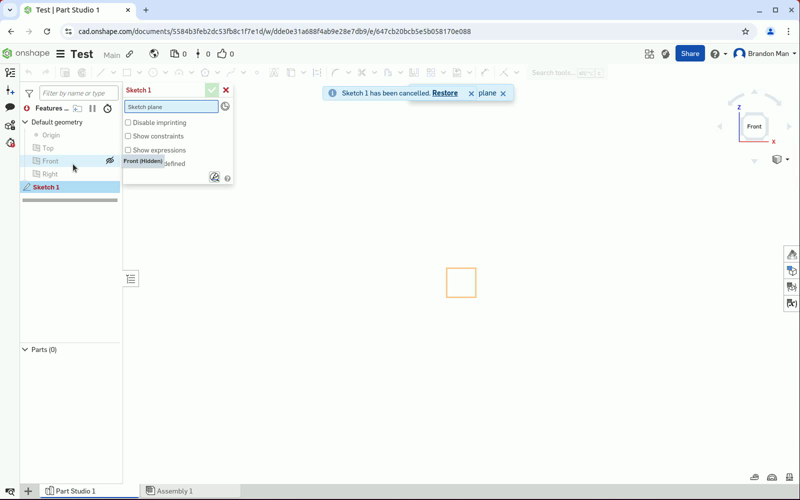
click(73, 163)
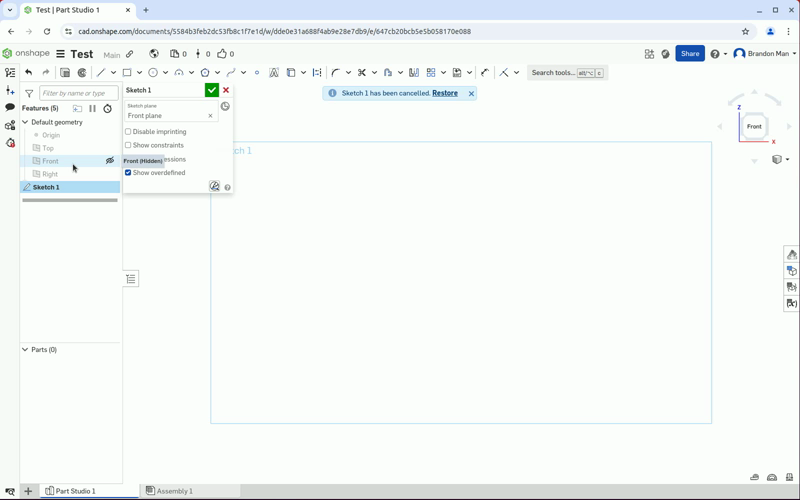
mouse_move(73, 352)
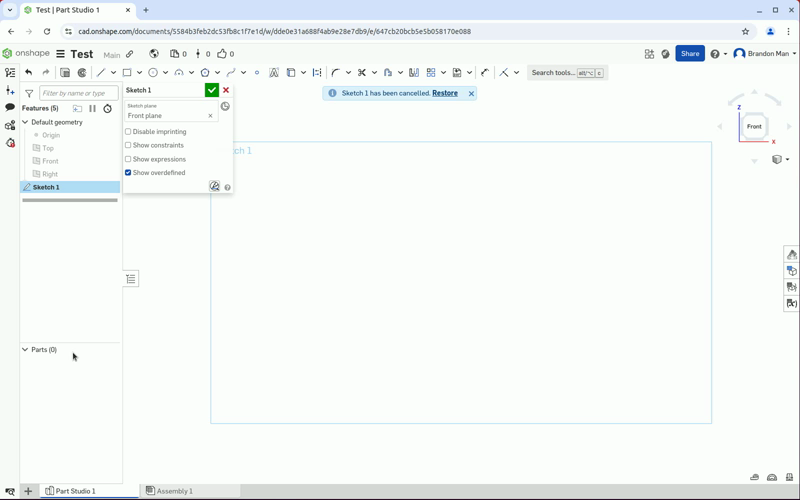
key(y)
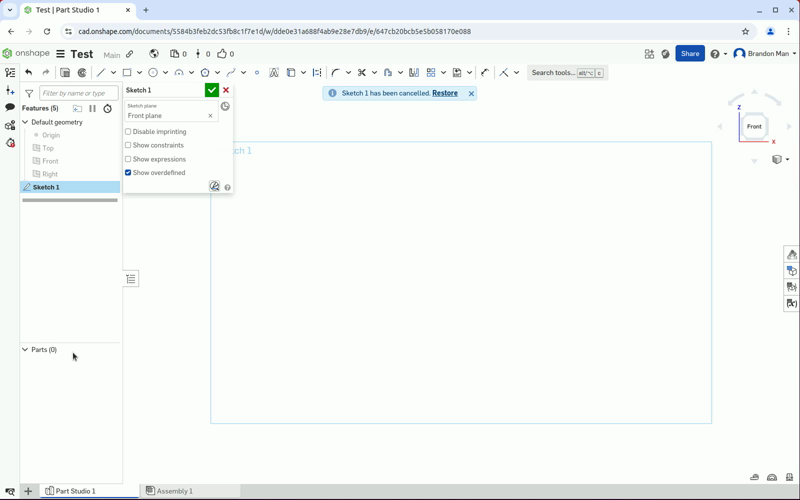
key(l)
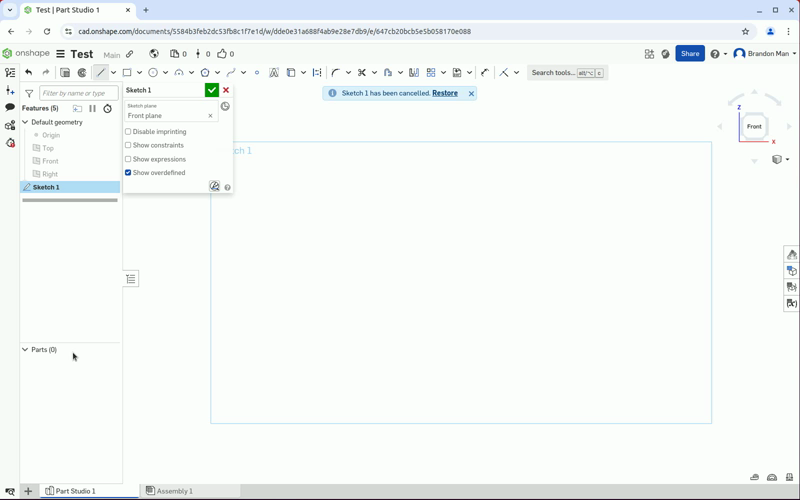
key_down(shift)
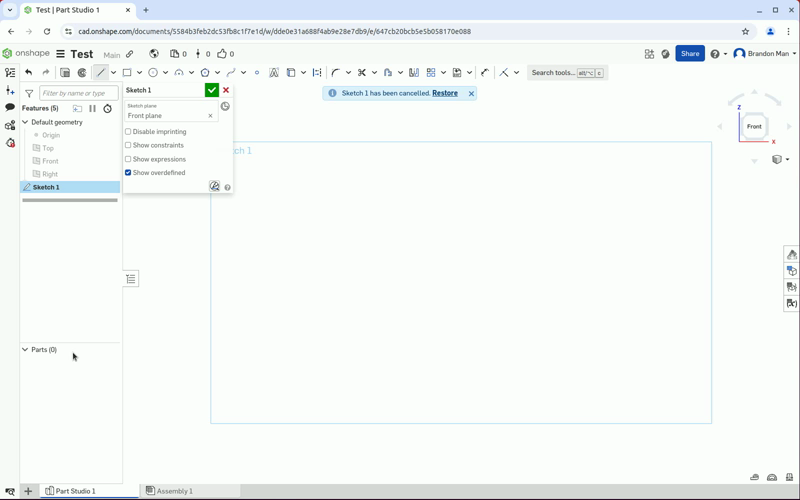
mouse_move(348, 189)
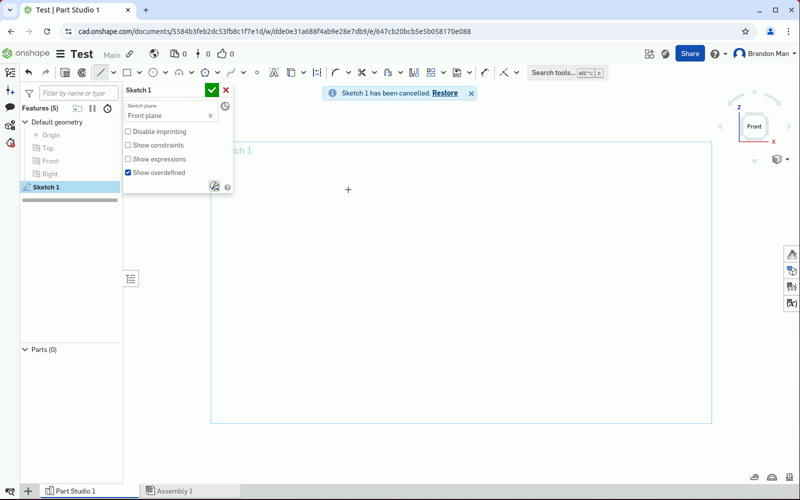
click(348, 189)
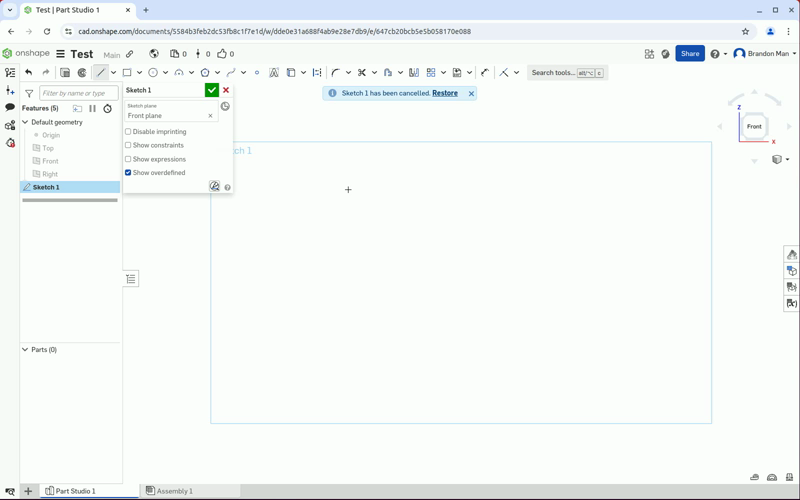
key_up(shift)
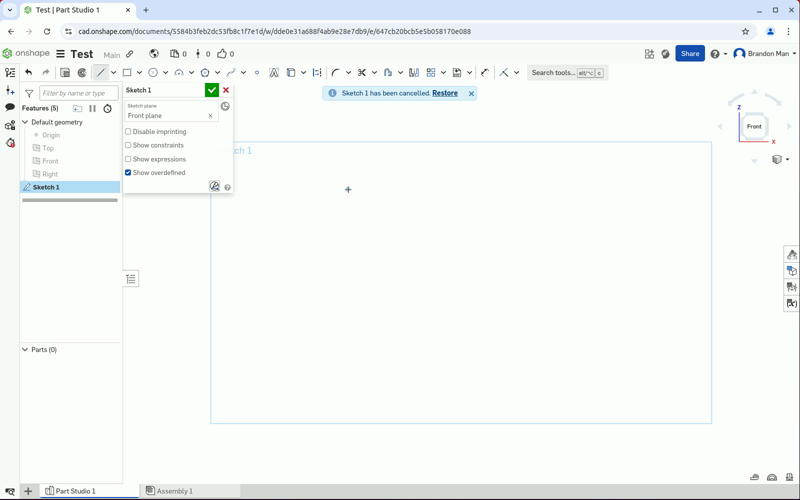
key_down(shift)
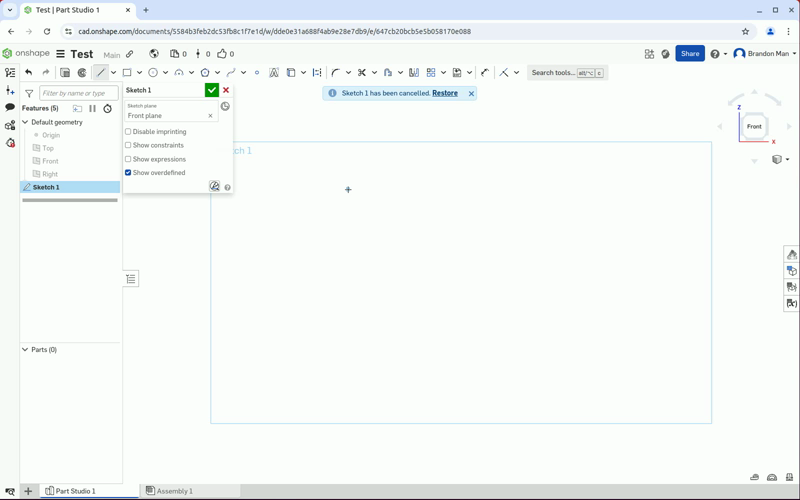
mouse_move(533, 189)
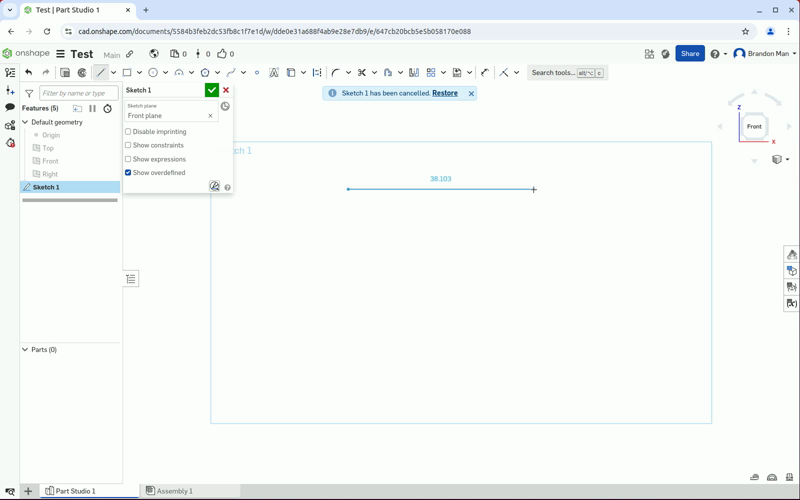
click(533, 189)
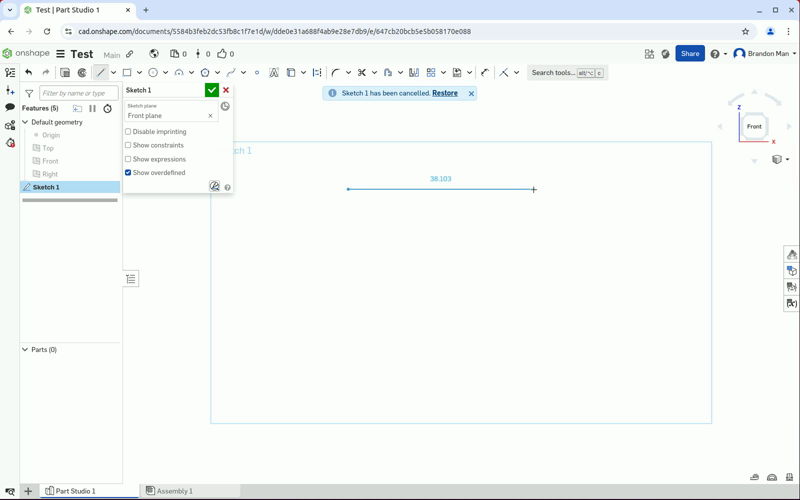
key_up(shift)
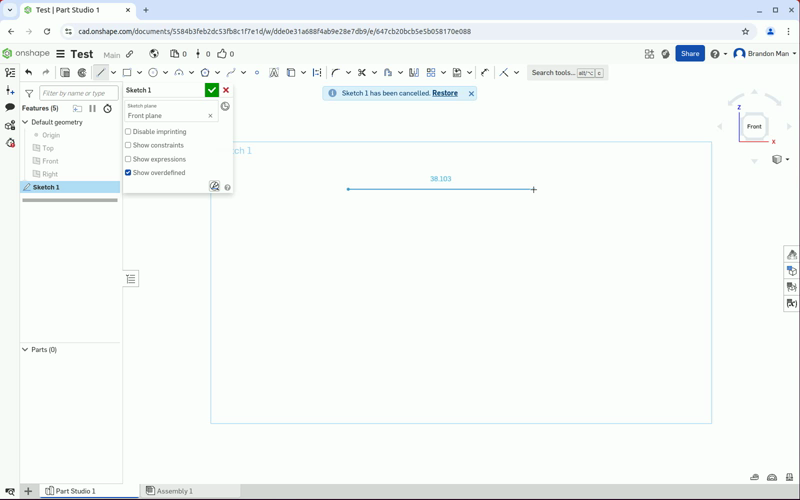
key_down(shift)
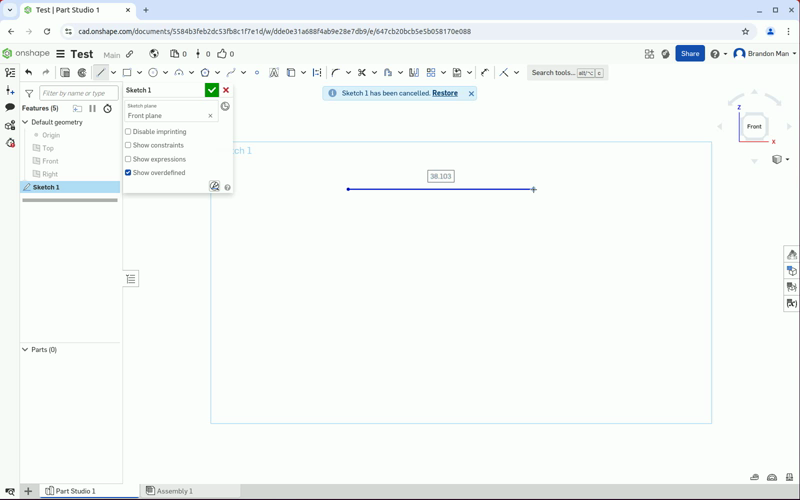
mouse_move(563, 189)
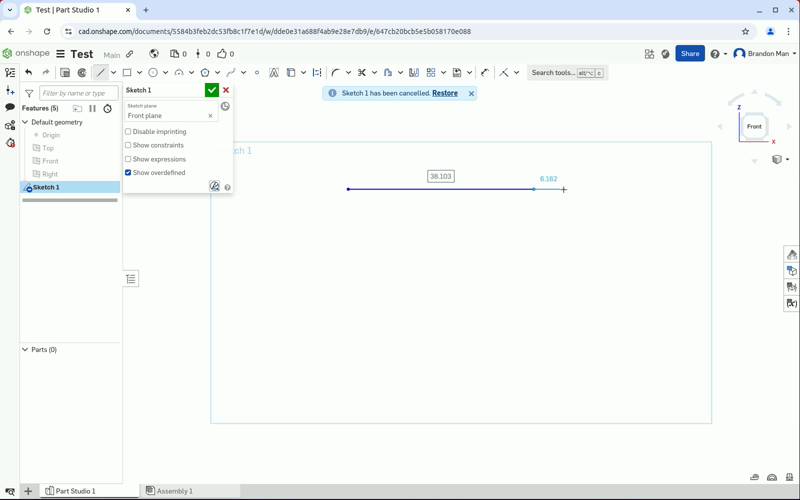
mouse_move(533, 179)
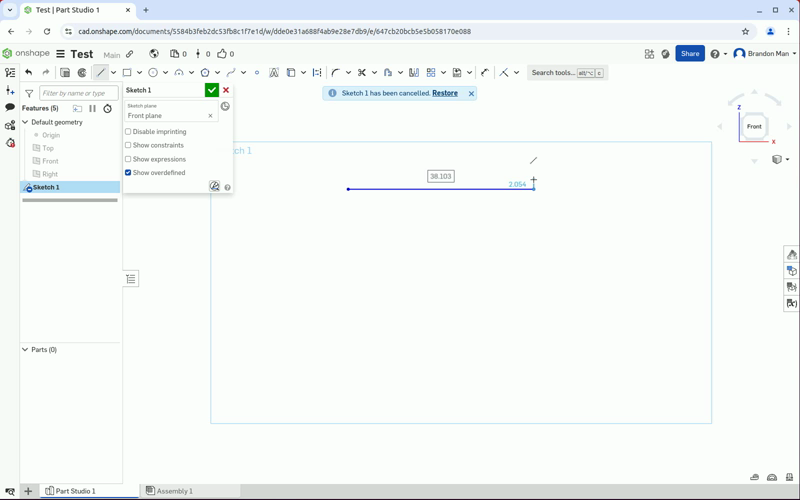
click(533, 179)
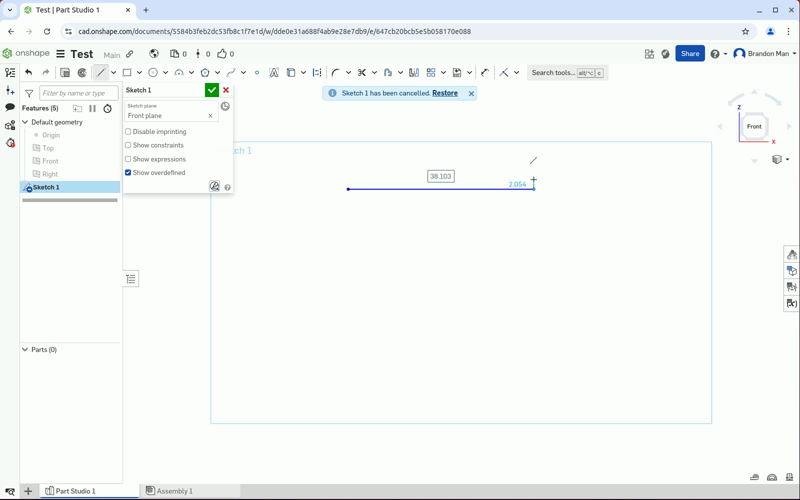
key_up(shift)
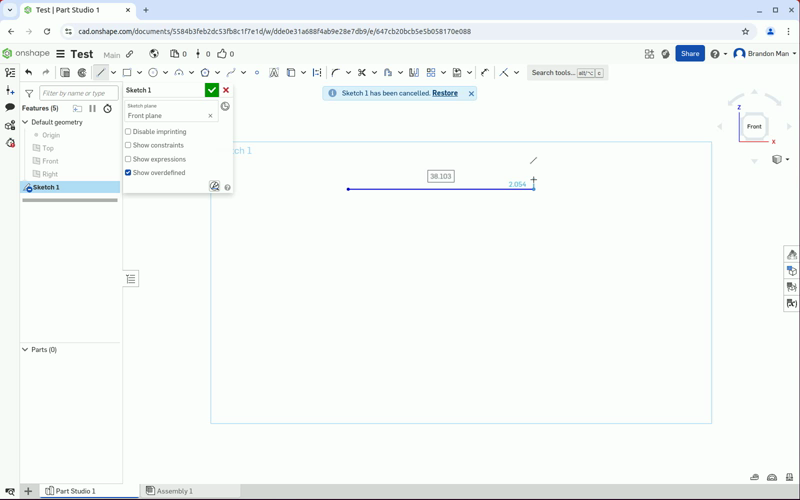
key_down(shift)
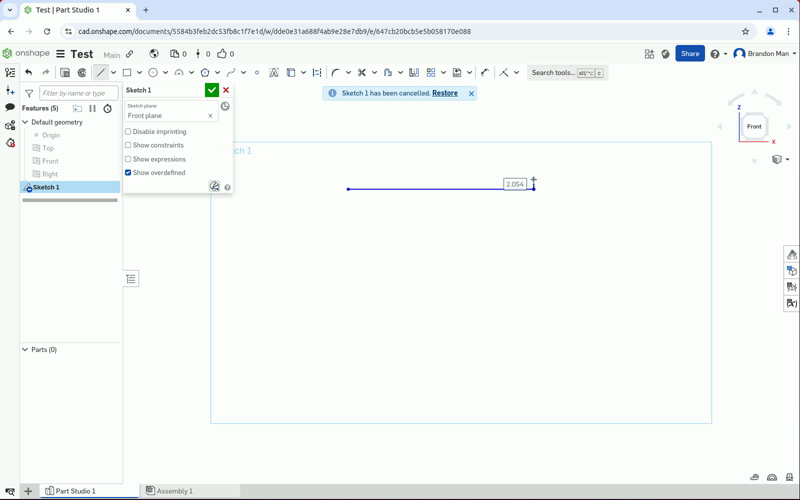
mouse_move(348, 179)
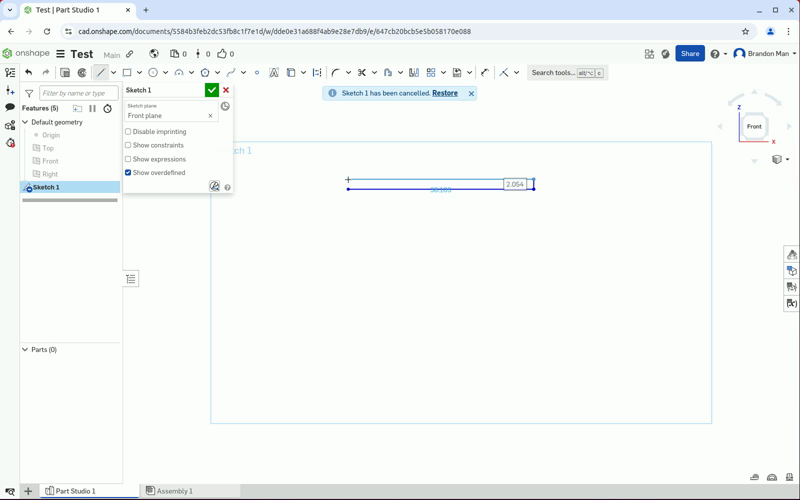
click(348, 179)
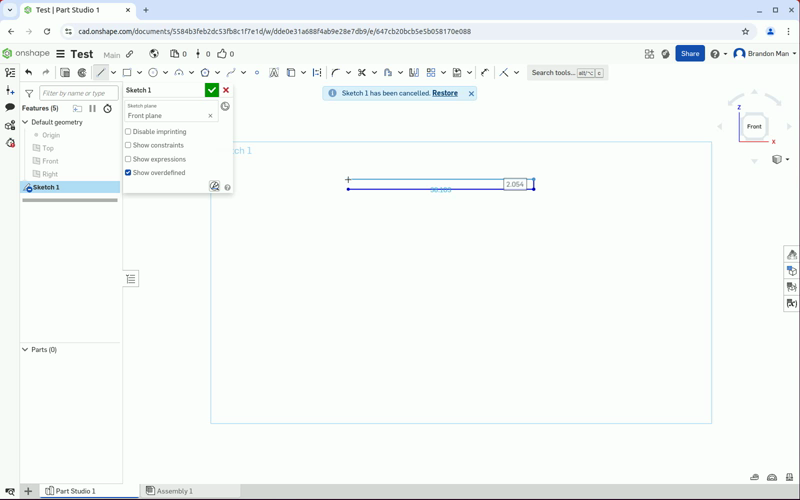
key_up(shift)
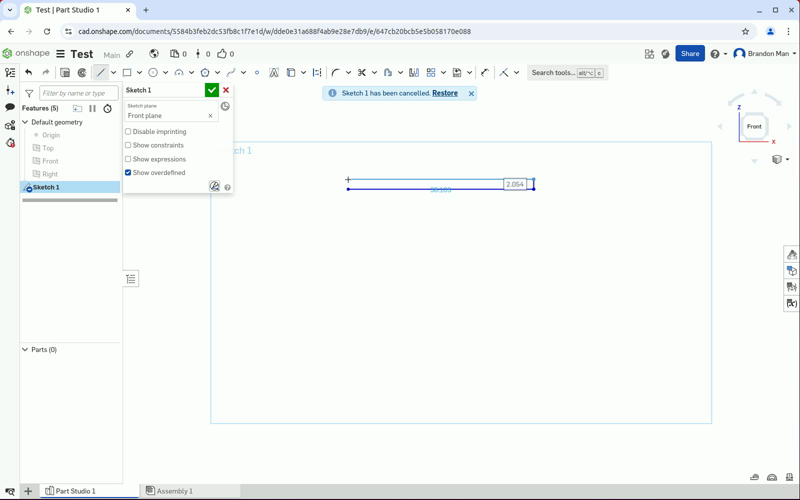
mouse_move(378, 179)
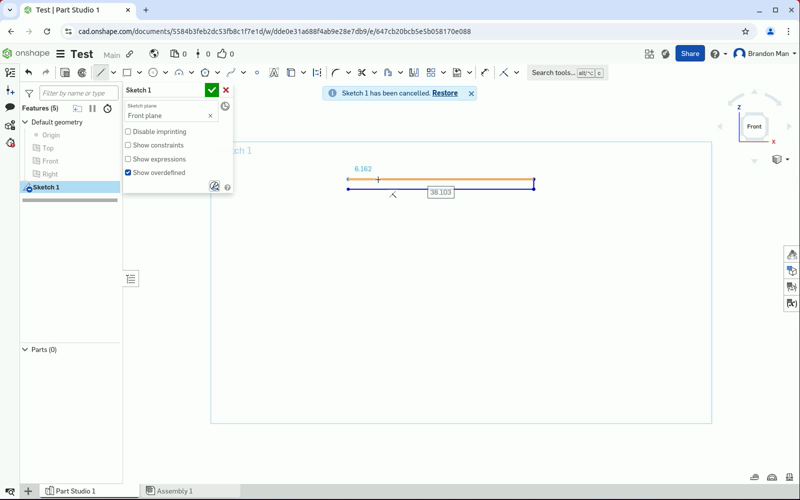
key_down(shift)
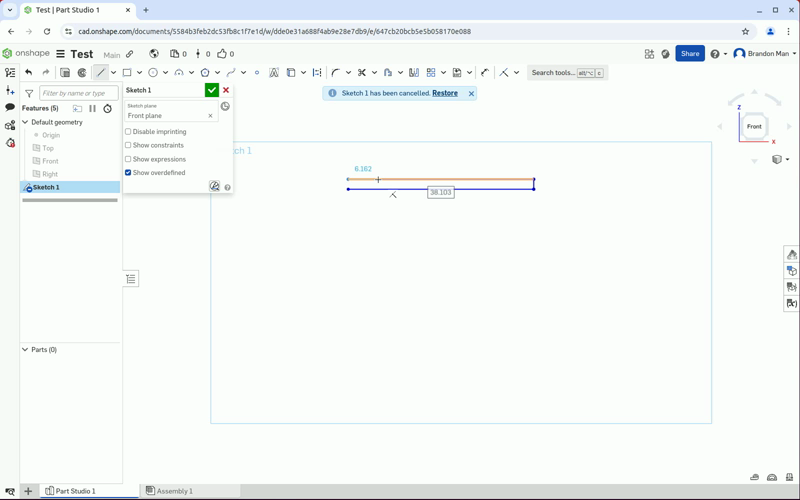
mouse_move(348, 189)
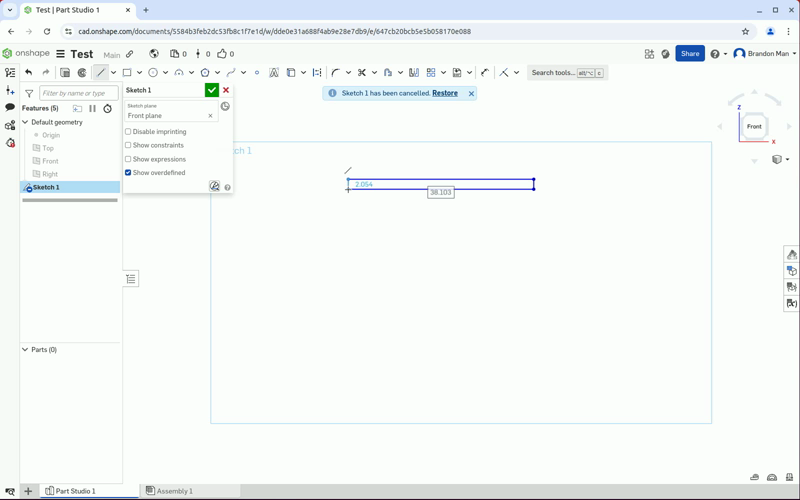
key_up(shift)
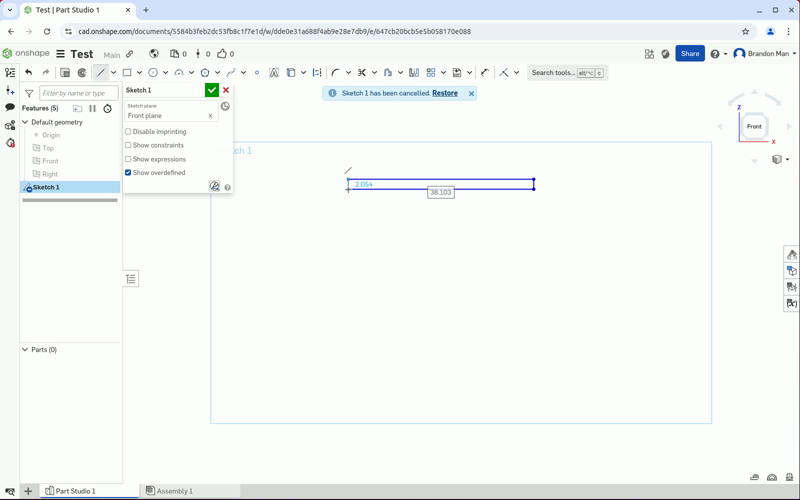
click(348, 189)
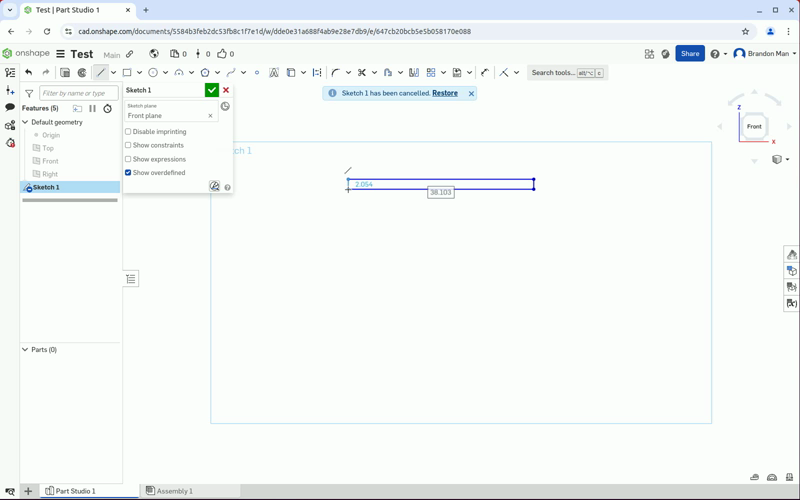
key(esc)
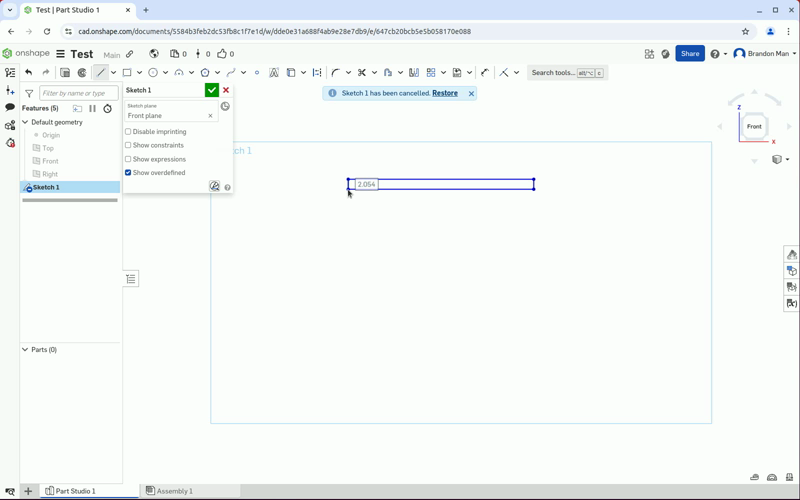
mouse_move(447, 187)
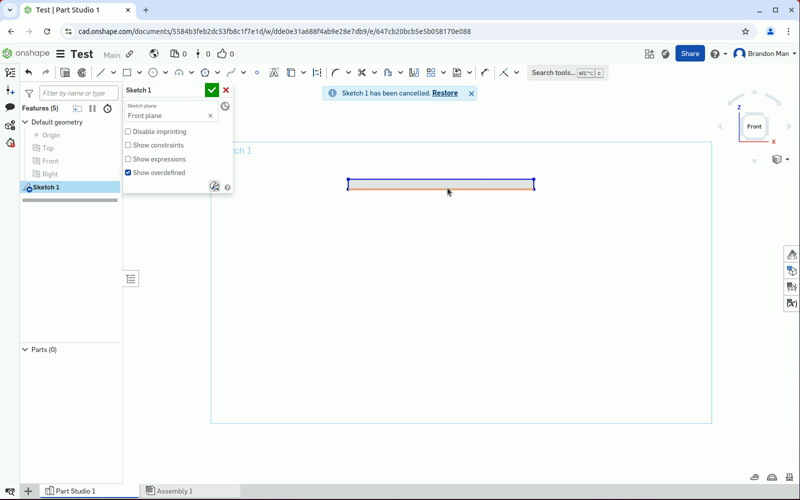
click(447, 187)
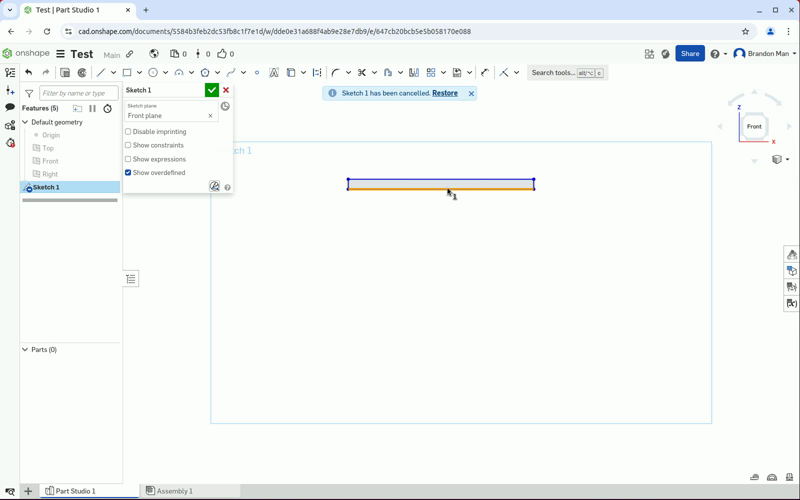
mouse_move(73, 352)
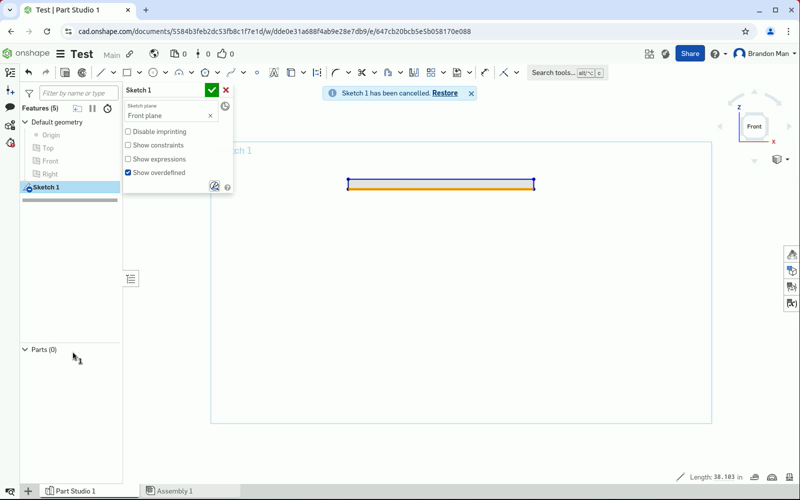
key(shift+y)
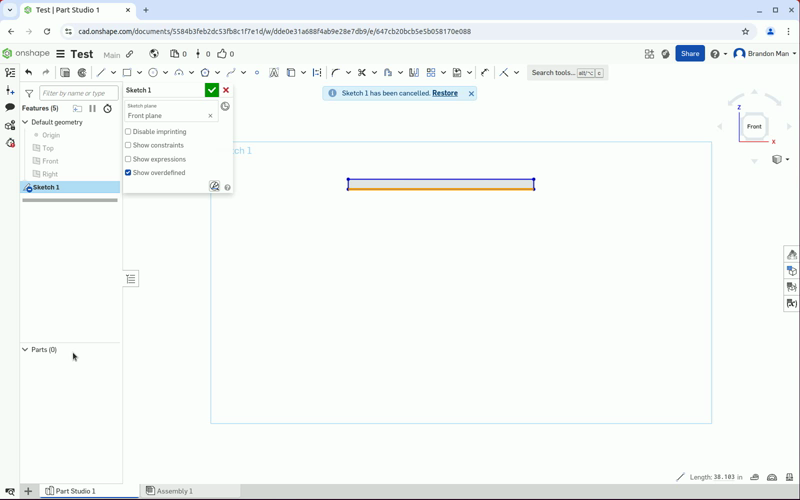
key(shift+e)
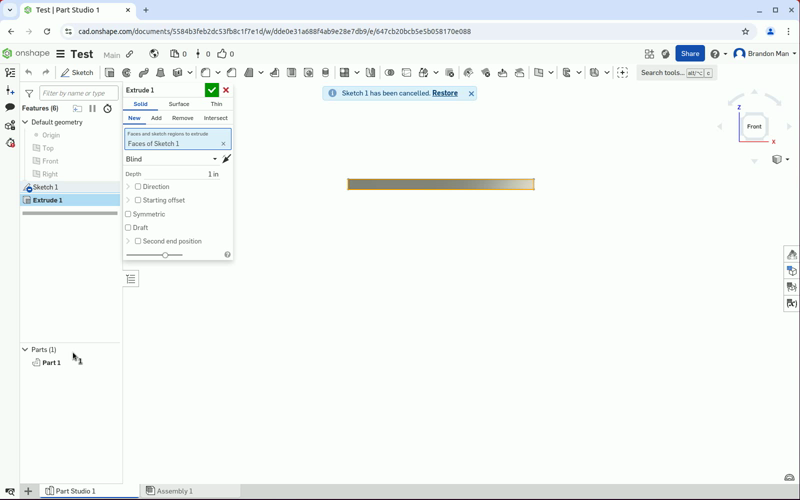
mouse_move(143, 106)
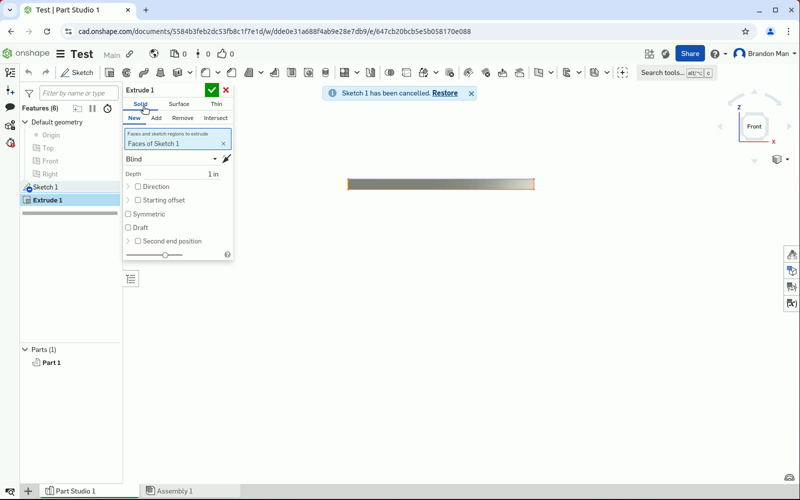
click(143, 106)
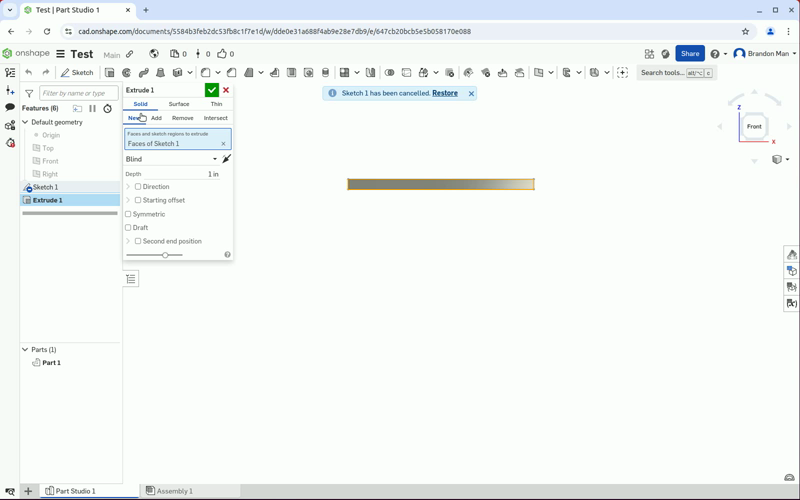
mouse_move(137, 120)
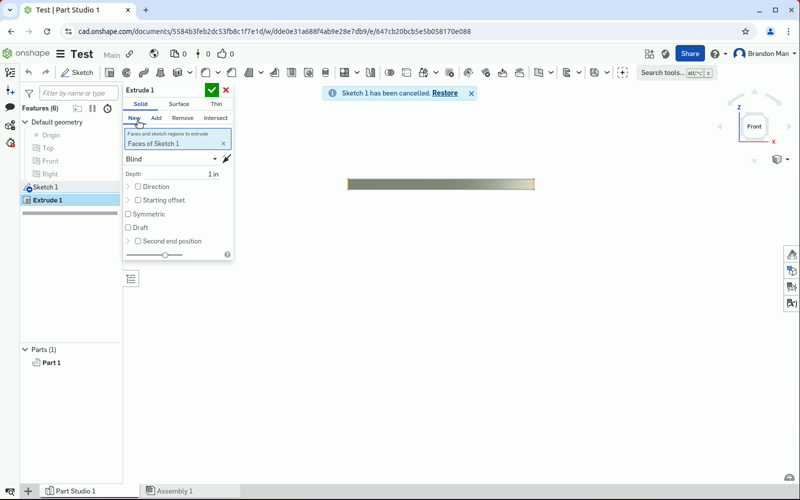
click(137, 120)
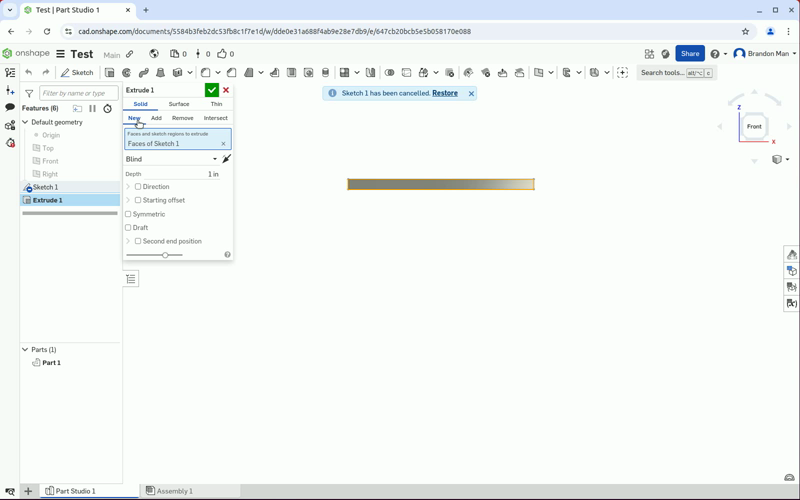
key(tab, 4)
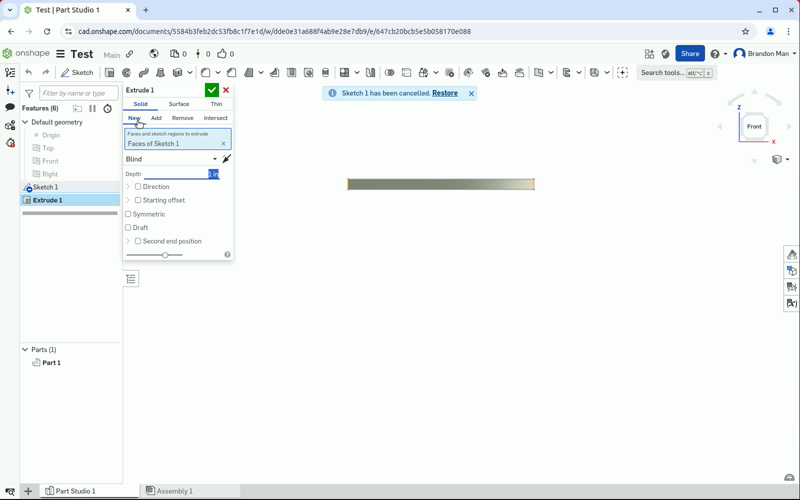
text(7.703)
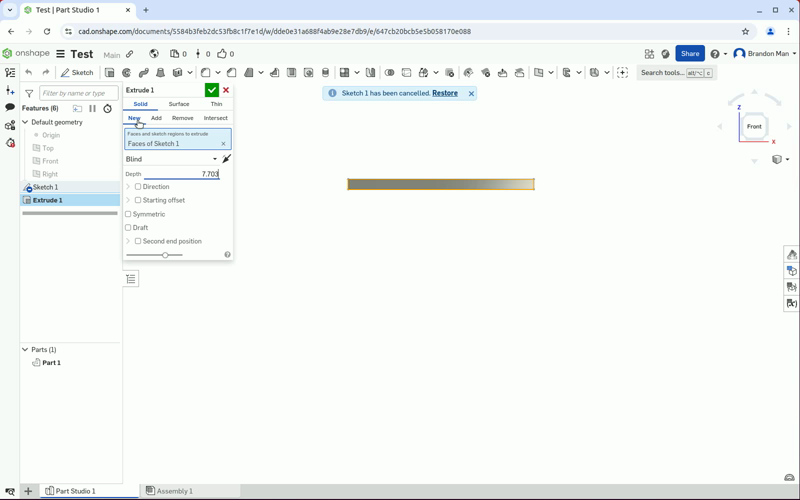
key(enter)
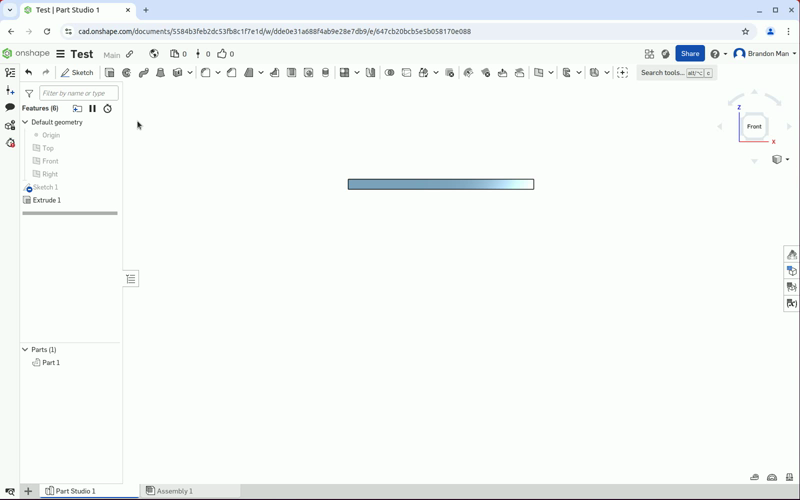
key(shift+h)
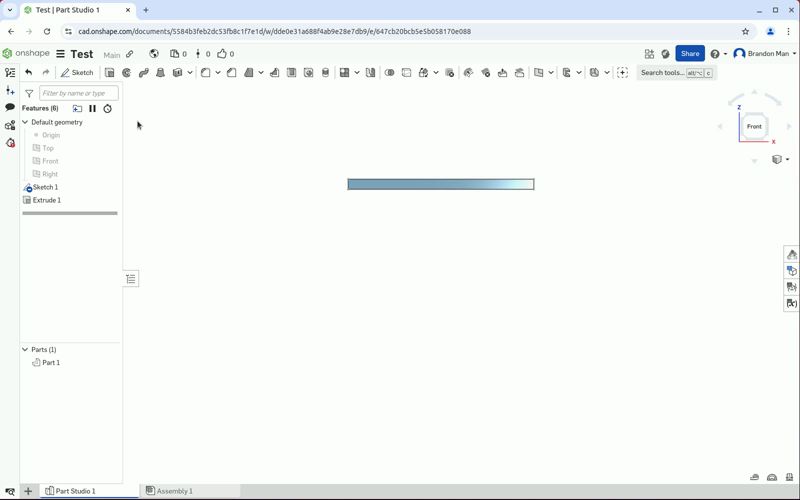
key(shift+h)
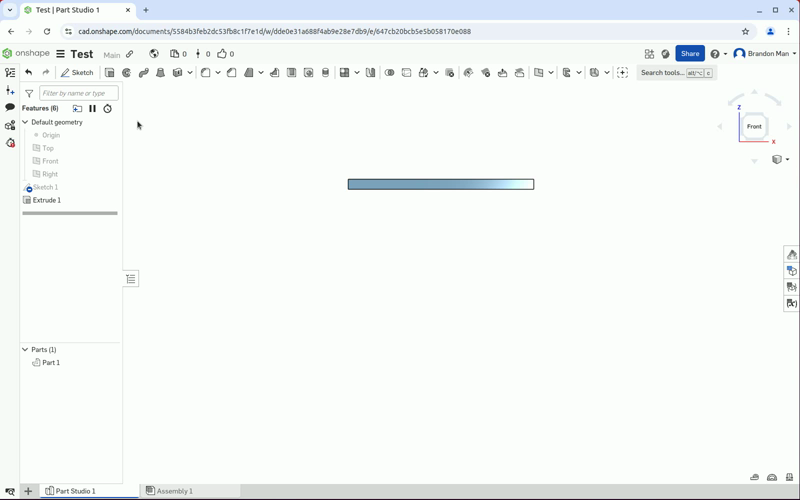
mouse_move(73, 189)
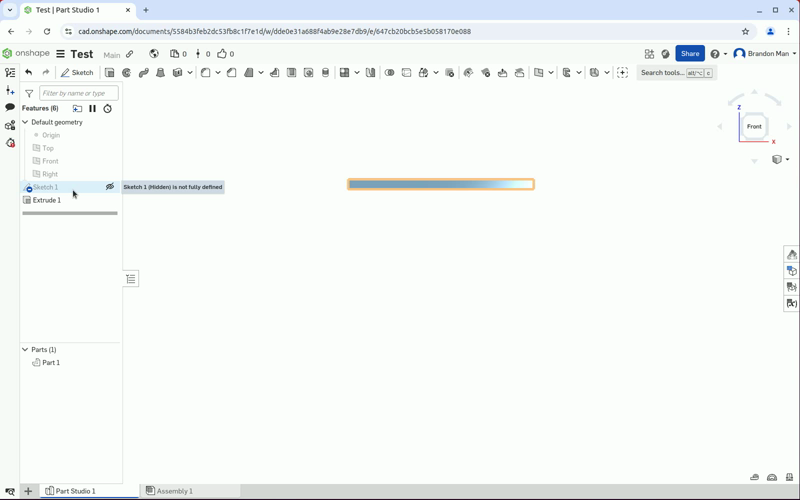
click(73, 189)
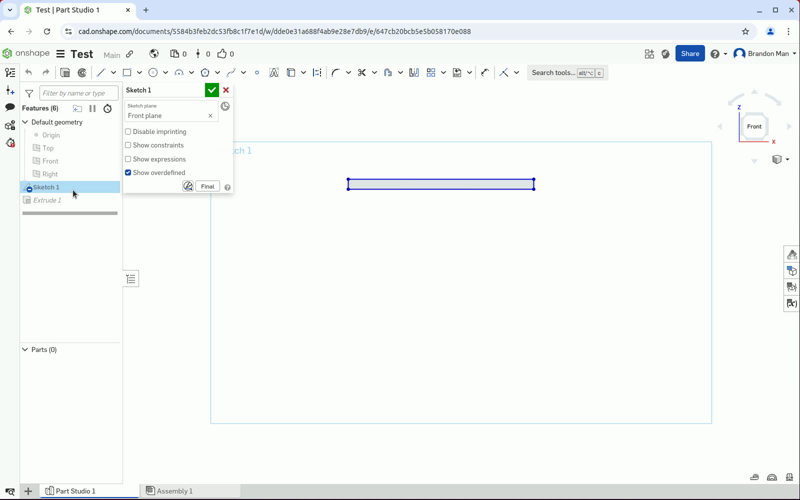
mouse_move(229, 92)
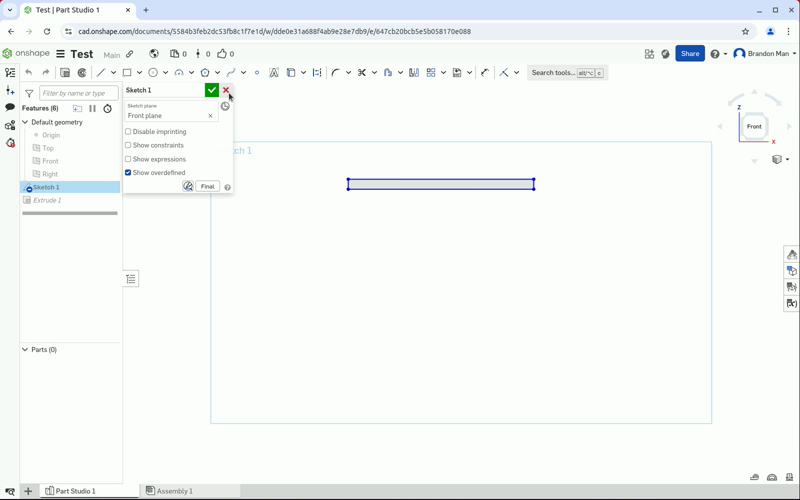
click(229, 92)
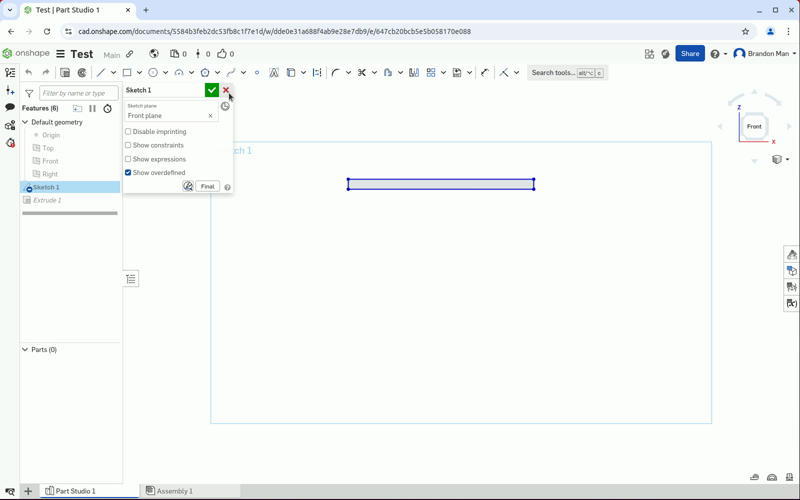
key(shift+s)
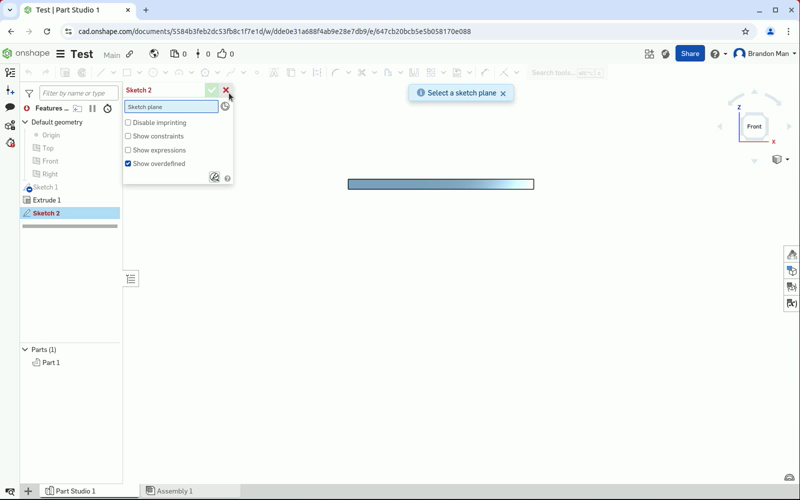
mouse_move(73, 163)
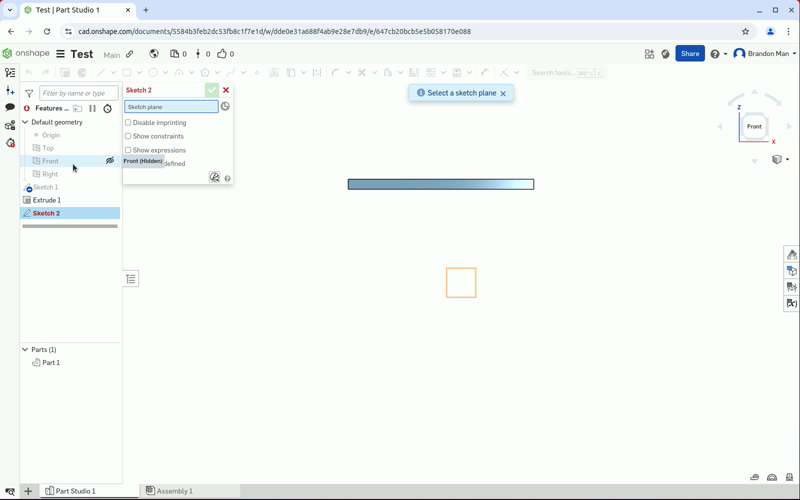
click(73, 163)
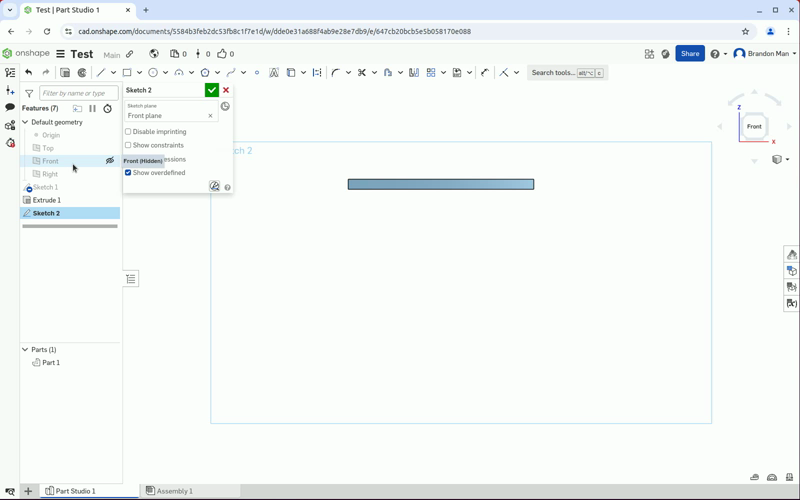
mouse_move(73, 352)
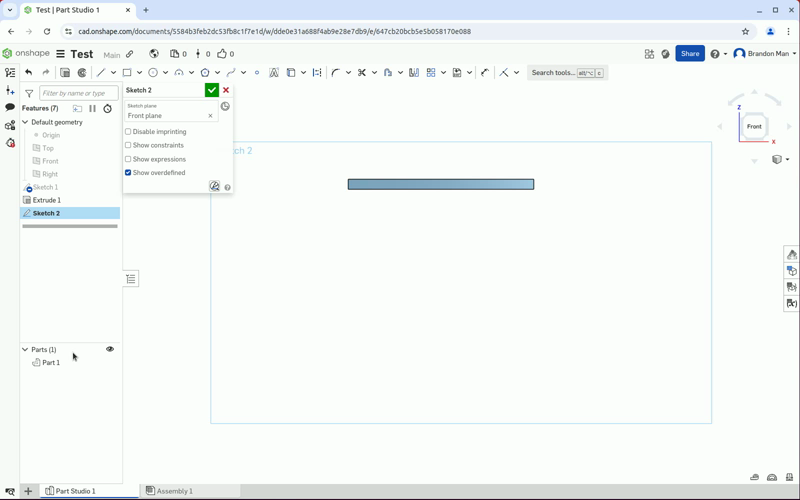
key(y)
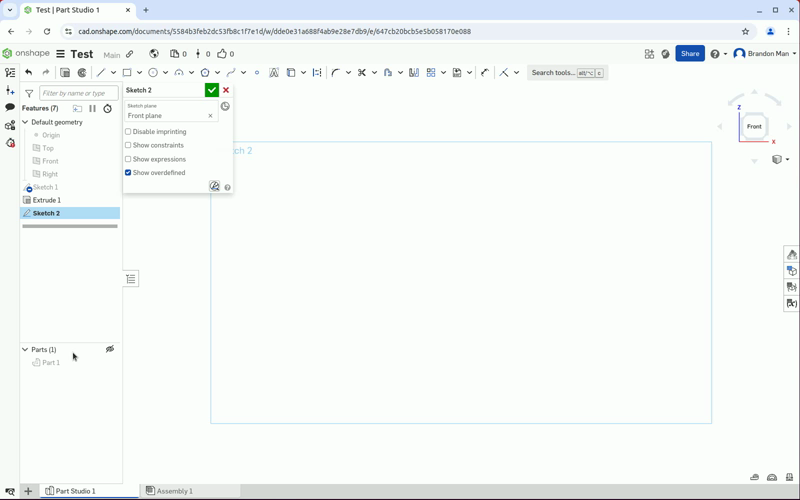
key(l)
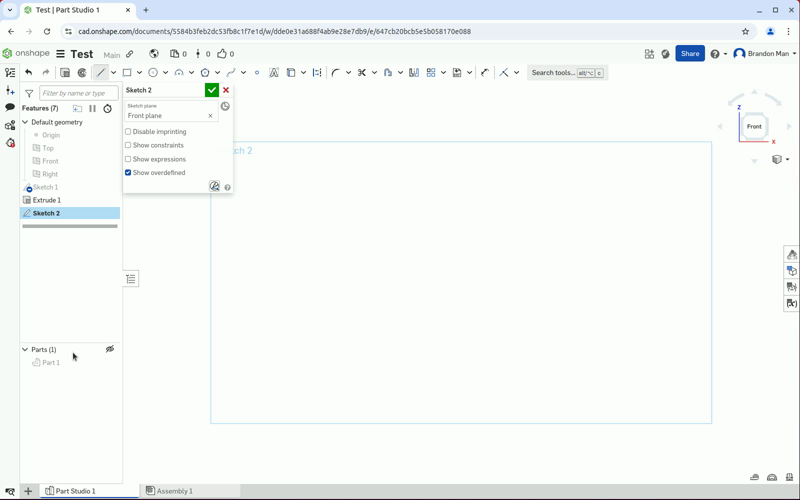
key_down(shift)
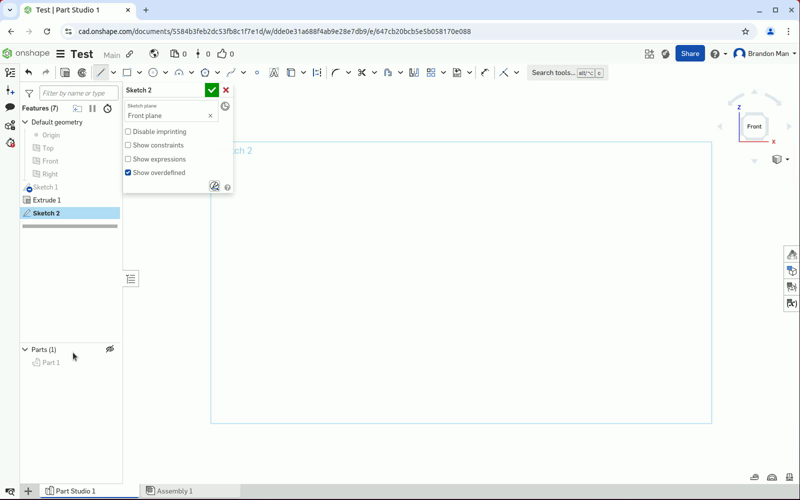
mouse_move(348, 328)
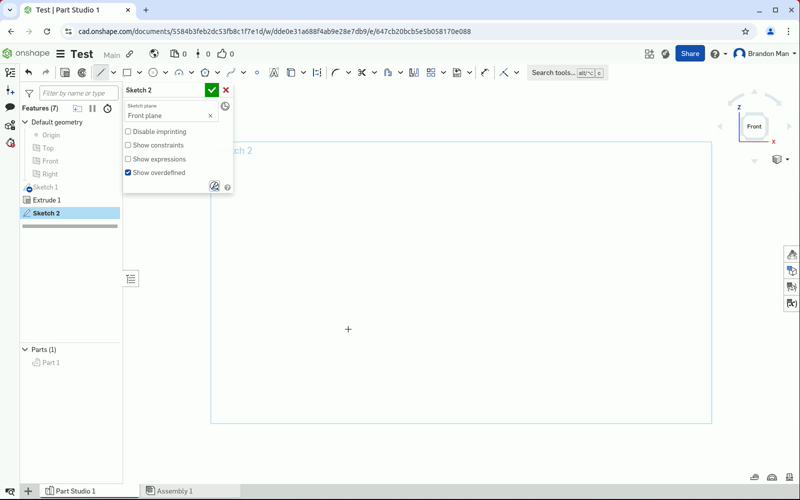
click(348, 328)
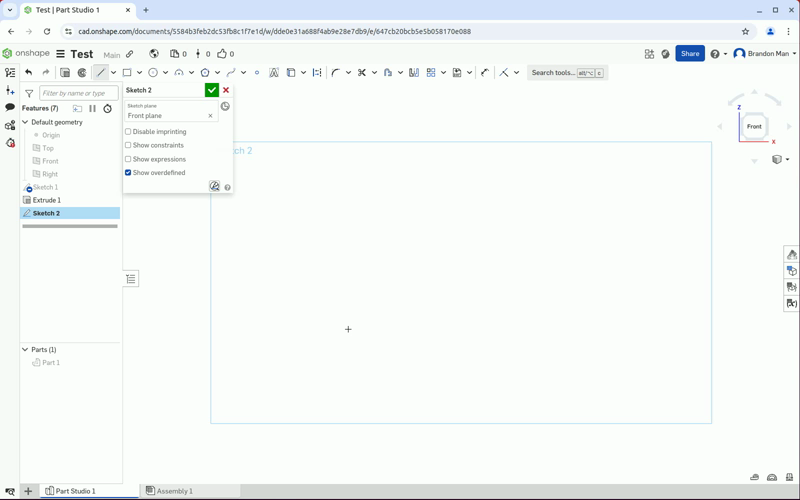
key_up(shift)
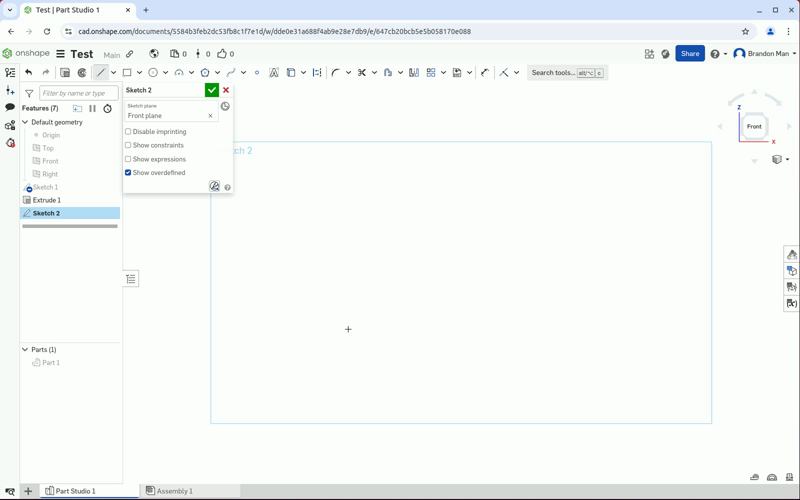
key_down(shift)
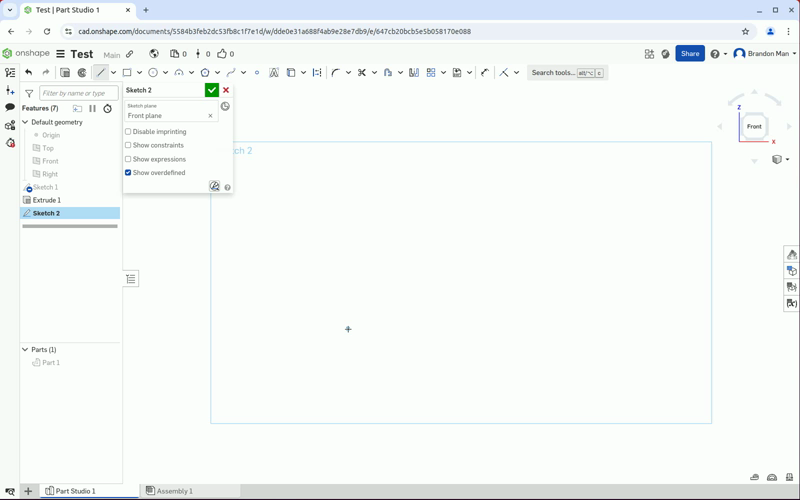
mouse_move(533, 328)
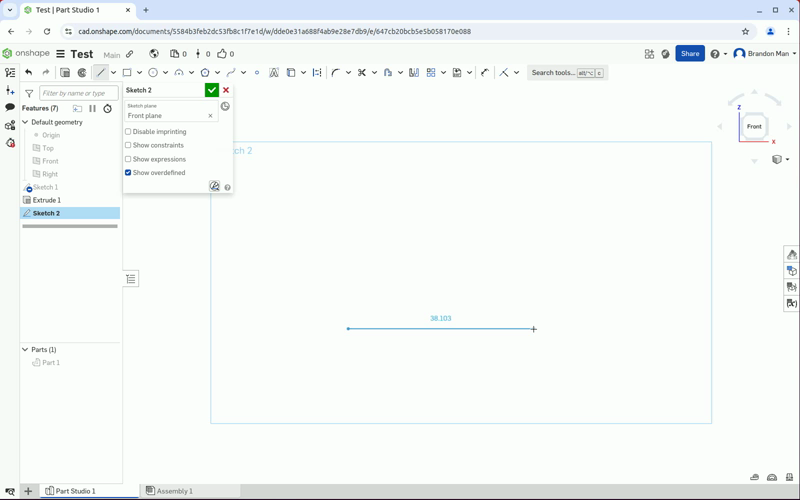
click(533, 328)
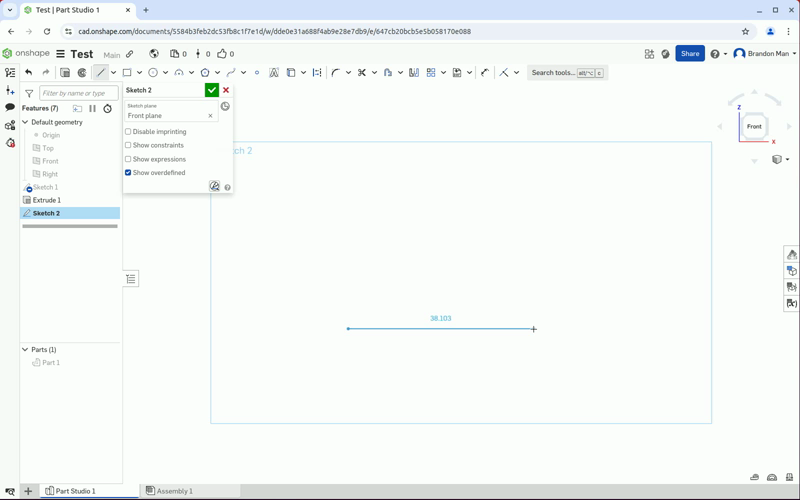
key_up(shift)
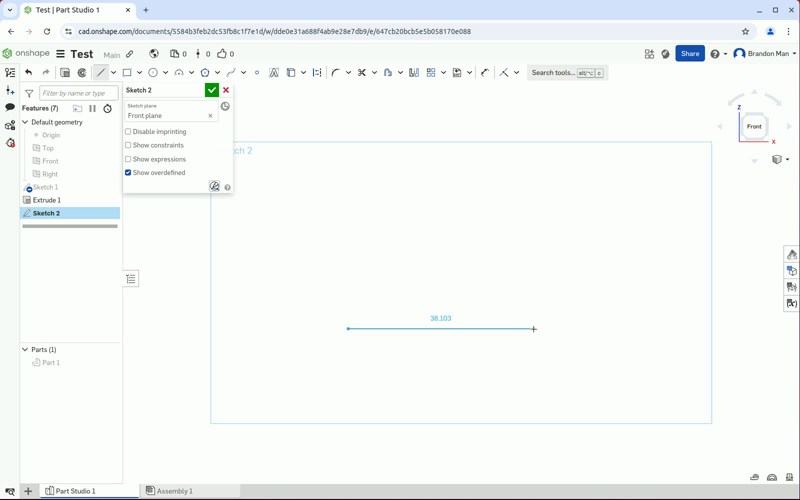
key_down(shift)
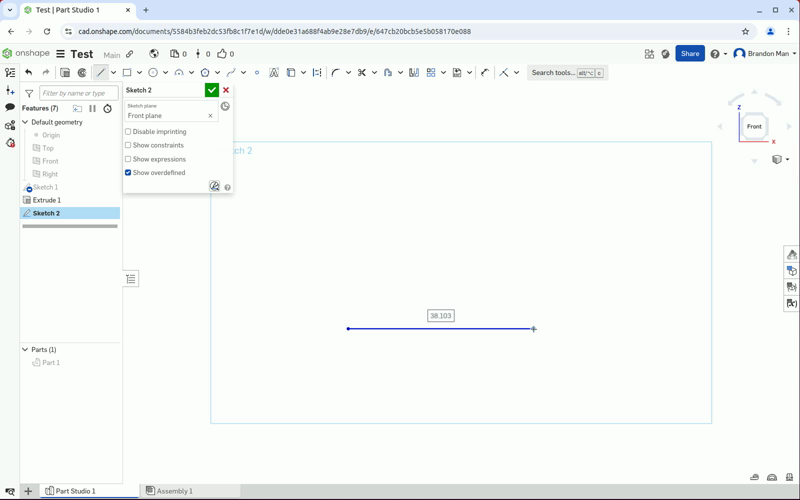
mouse_move(533, 189)
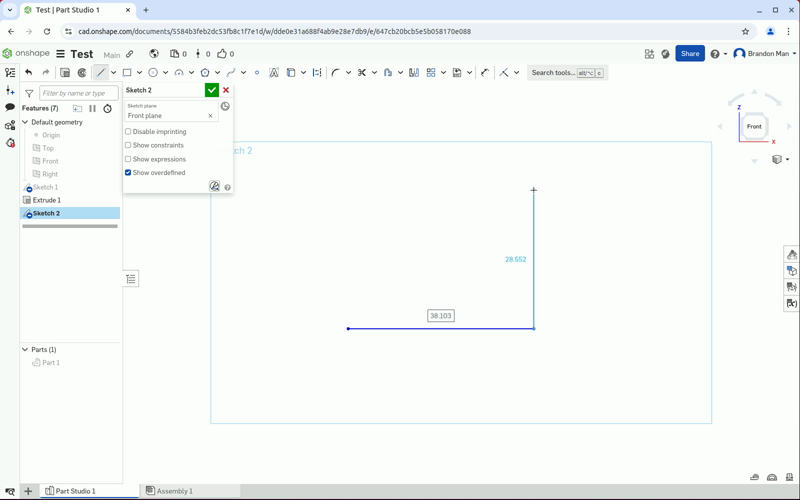
click(533, 189)
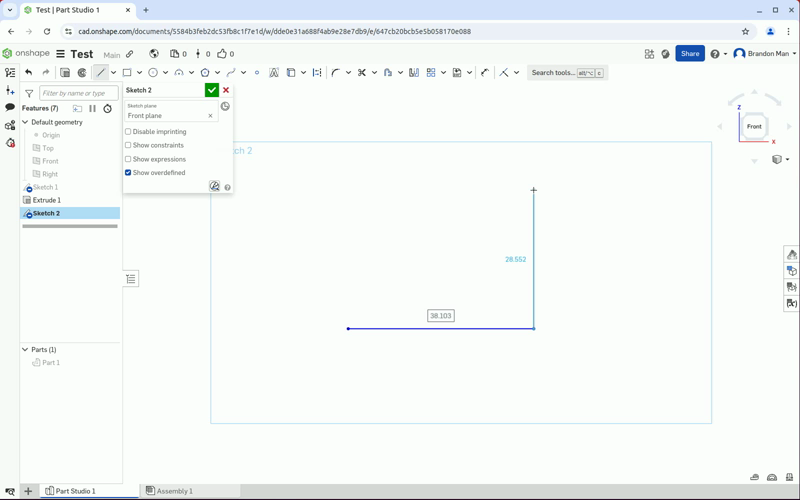
key_up(shift)
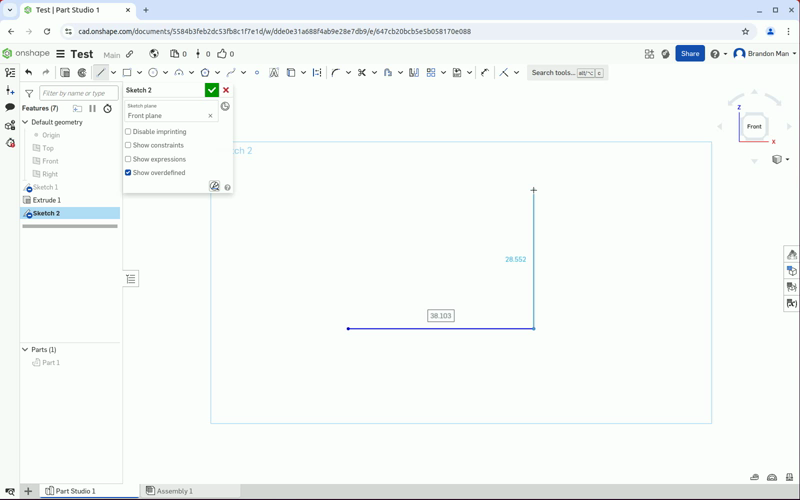
key_down(shift)
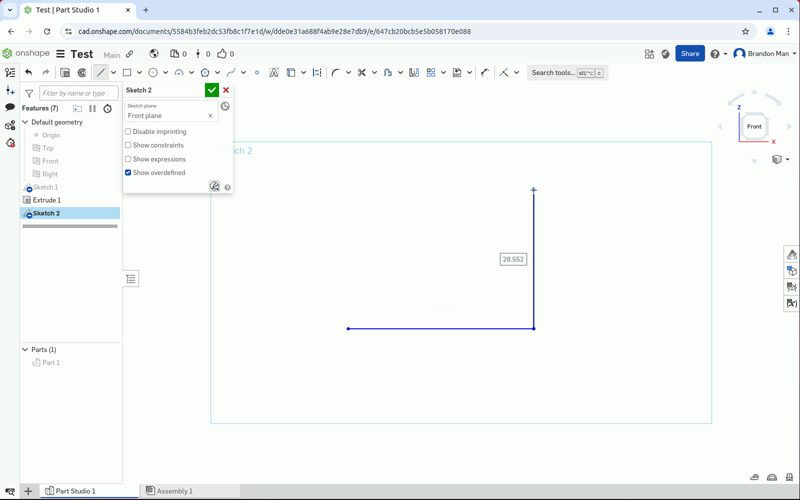
mouse_move(348, 189)
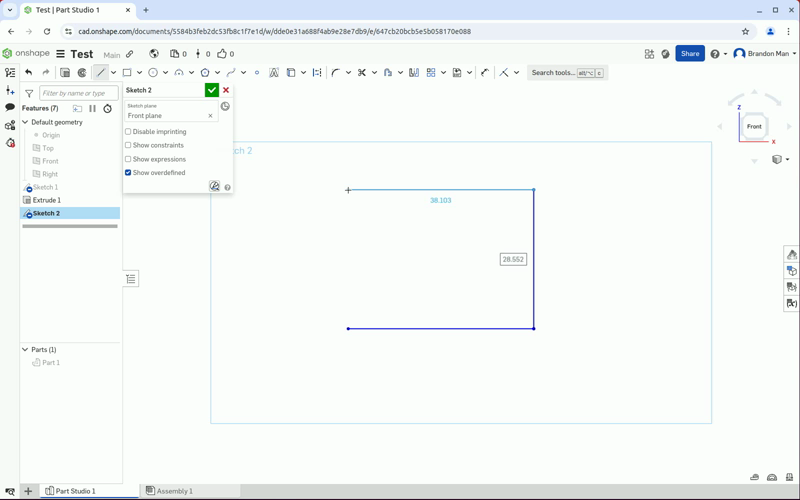
click(348, 189)
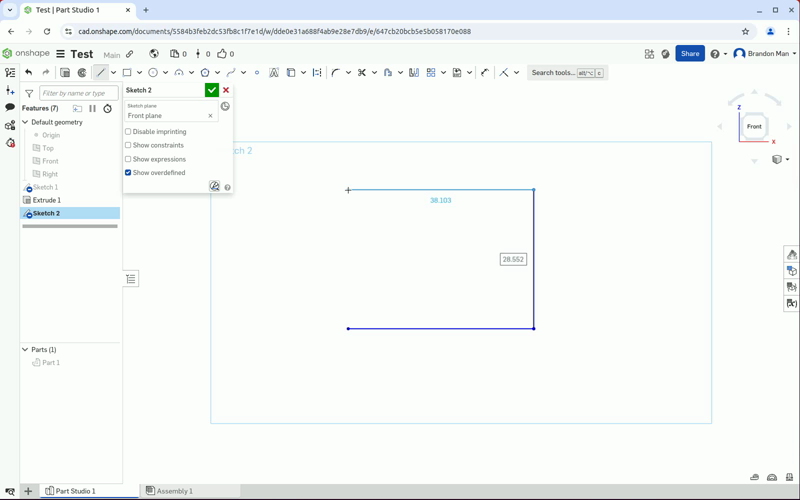
key_up(shift)
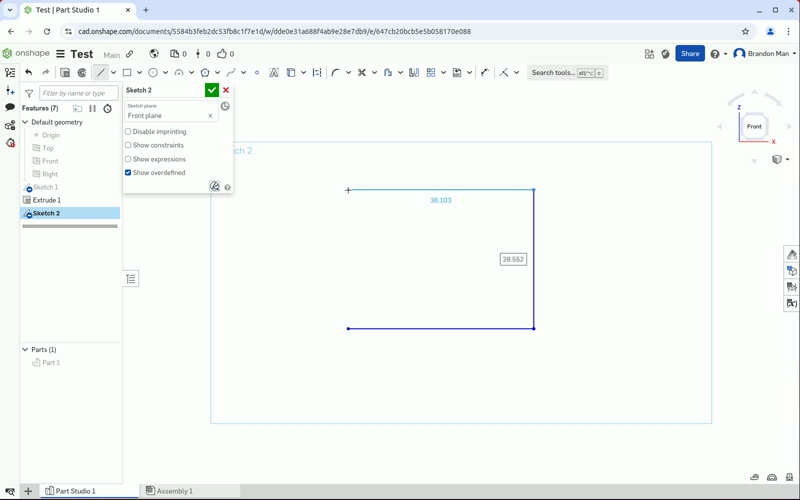
key_down(shift)
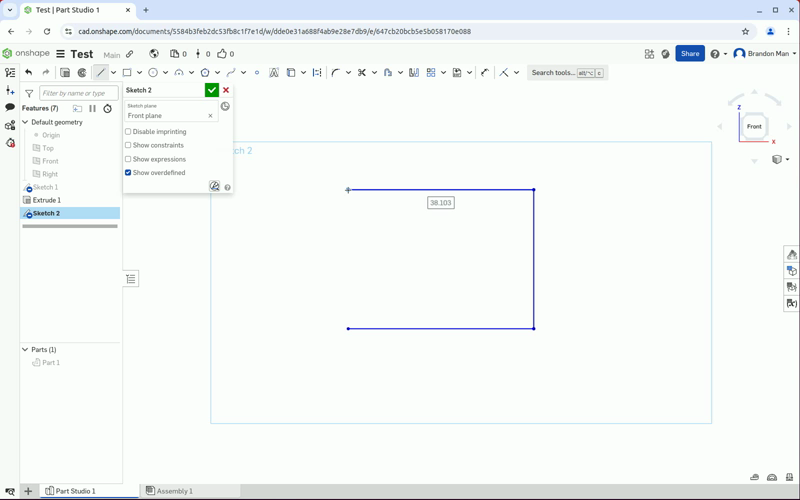
mouse_move(348, 328)
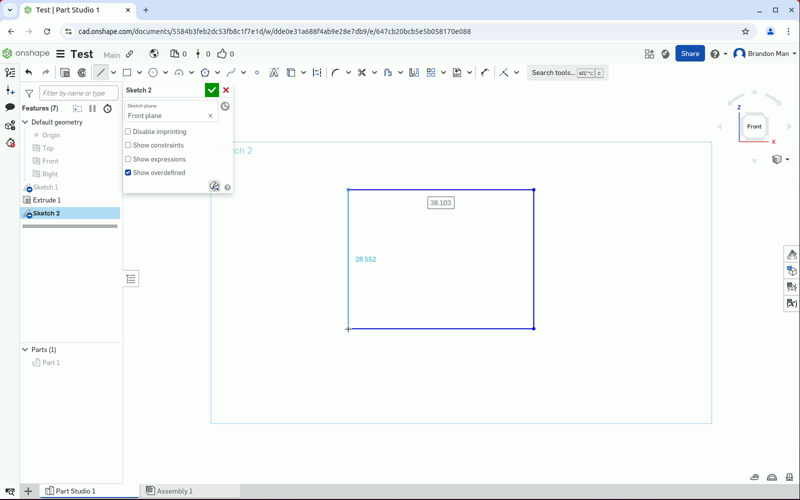
key_up(shift)
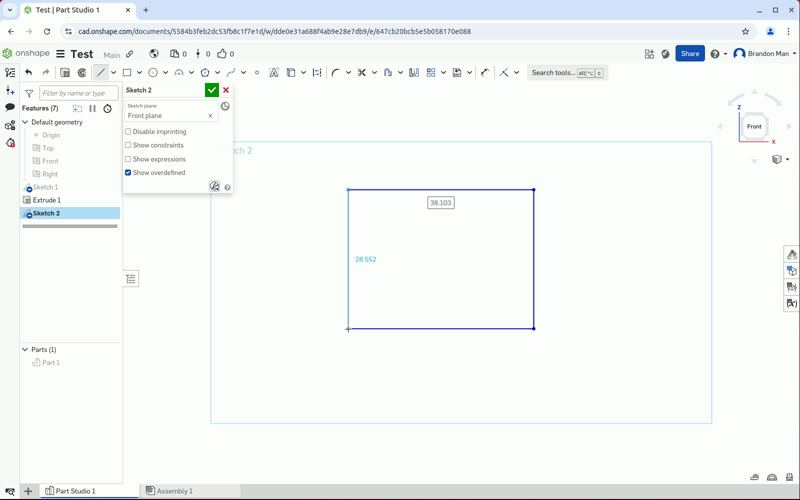
click(348, 328)
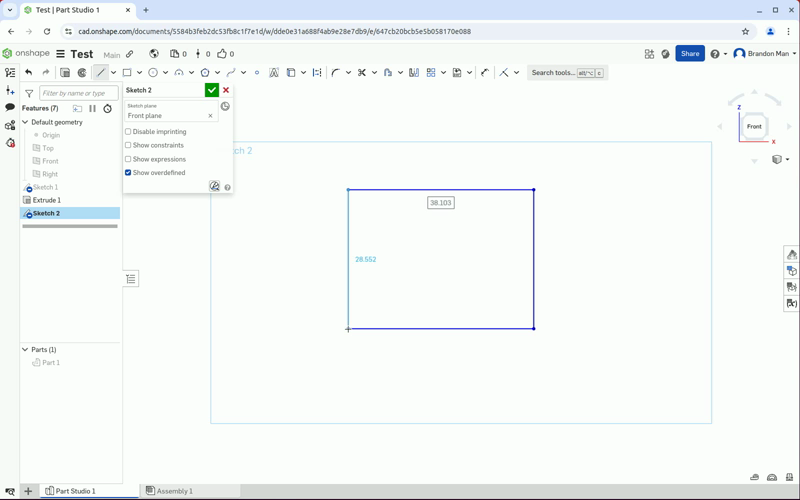
key(esc)
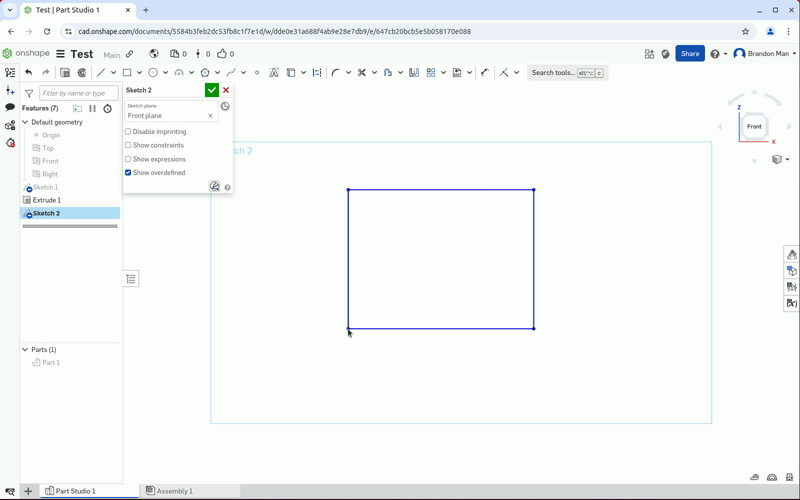
mouse_move(511, 216)
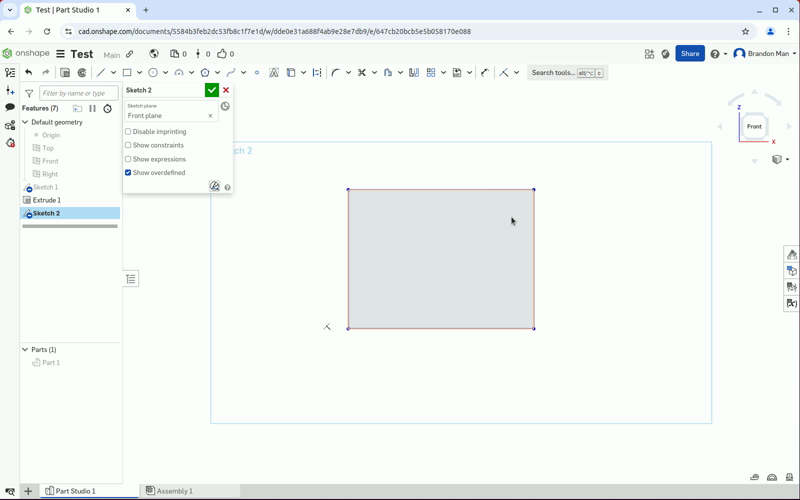
click(511, 216)
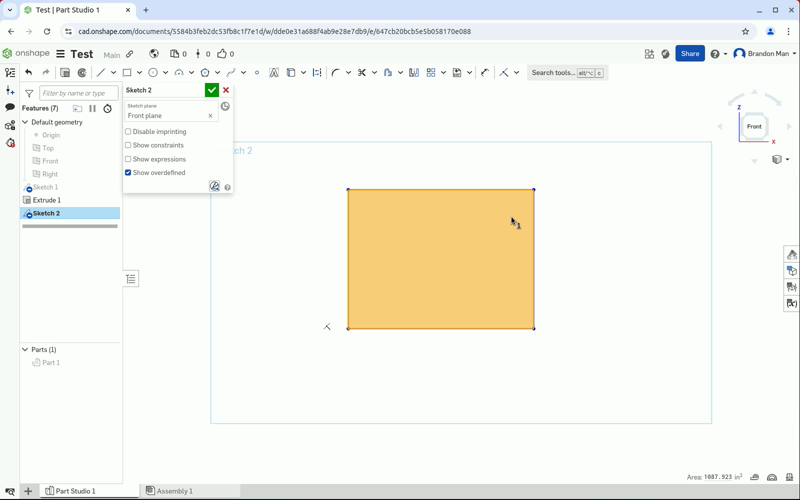
mouse_move(73, 352)
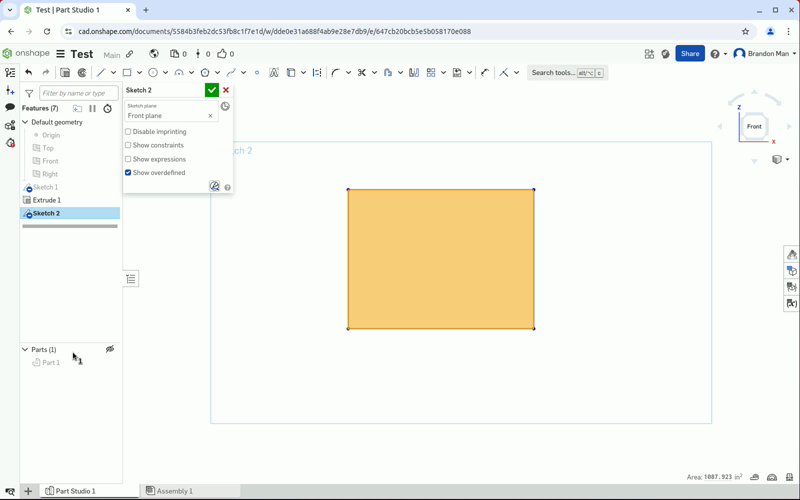
key(shift+y)
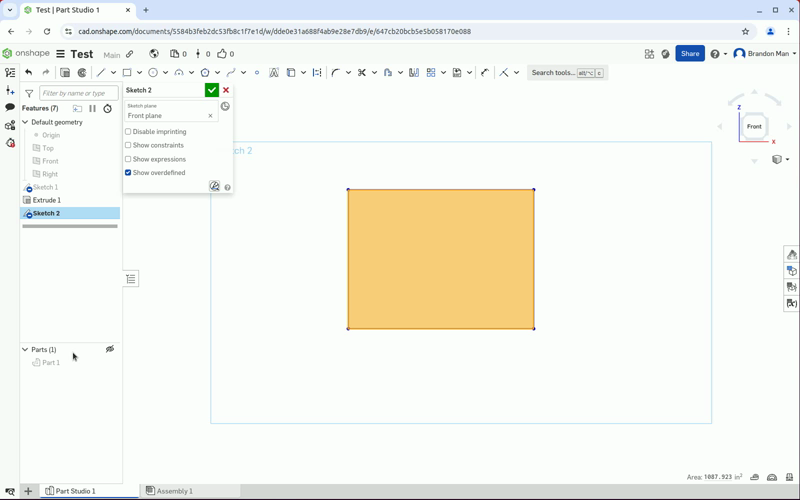
key(shift+e)
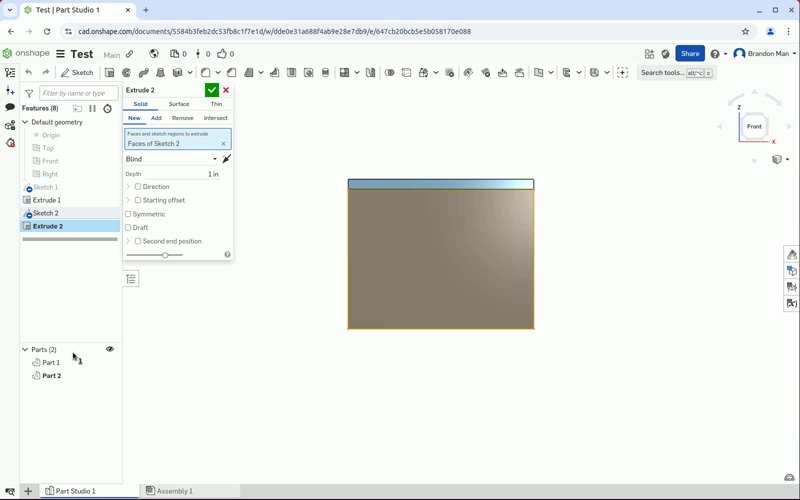
mouse_move(143, 106)
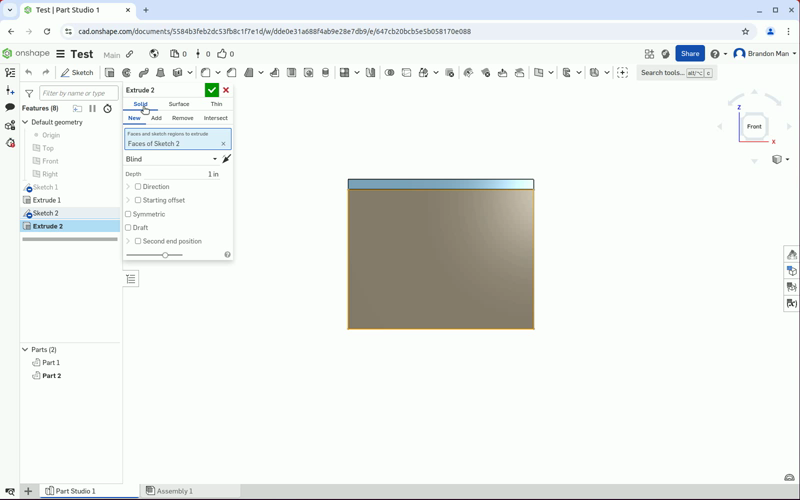
click(143, 106)
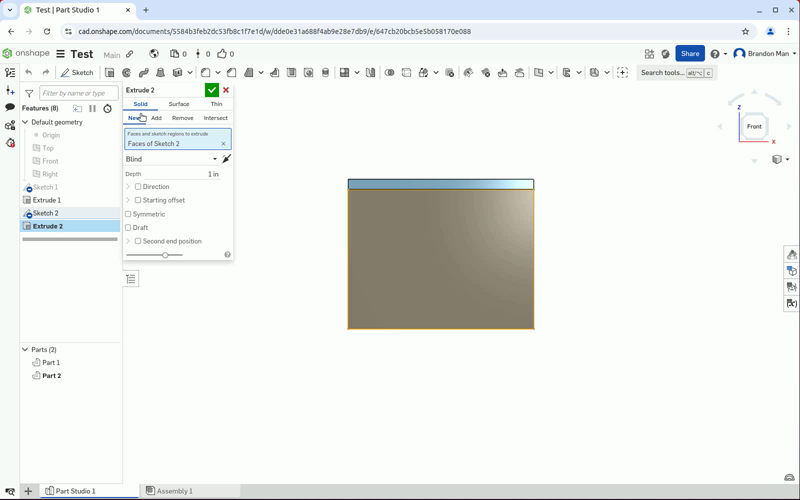
mouse_move(137, 120)
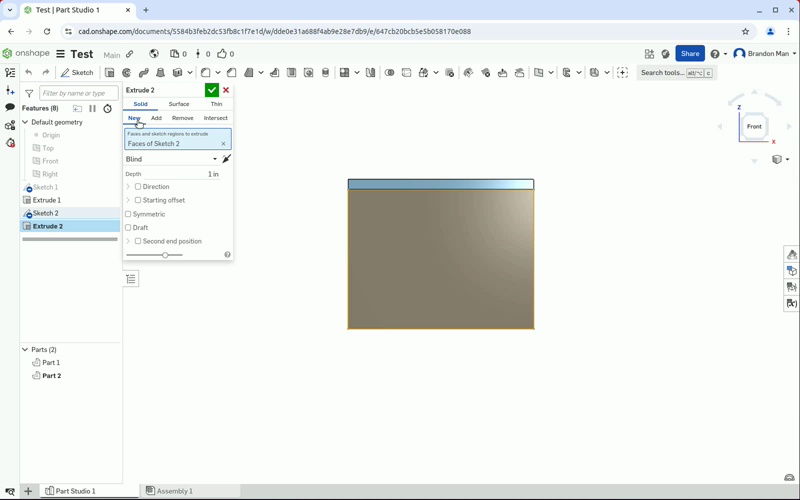
click(137, 120)
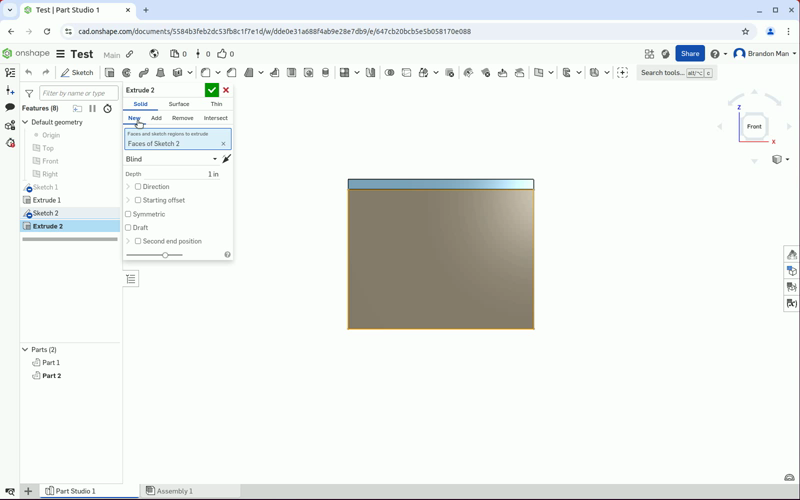
key(tab, 4)
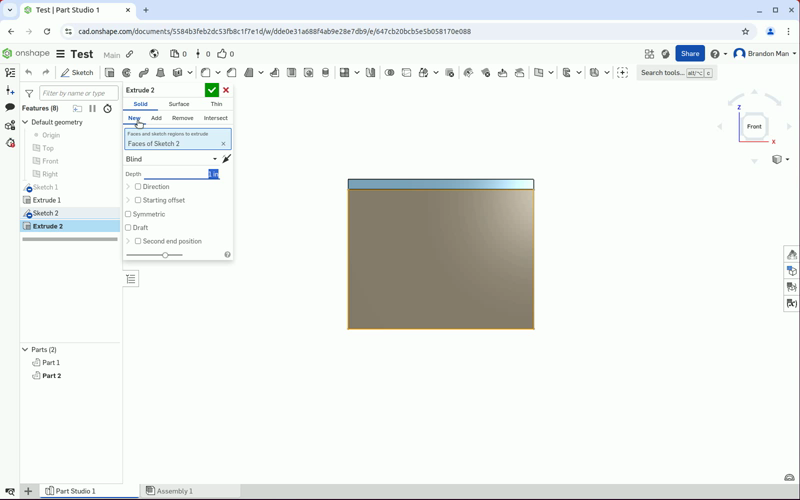
text(7.703)
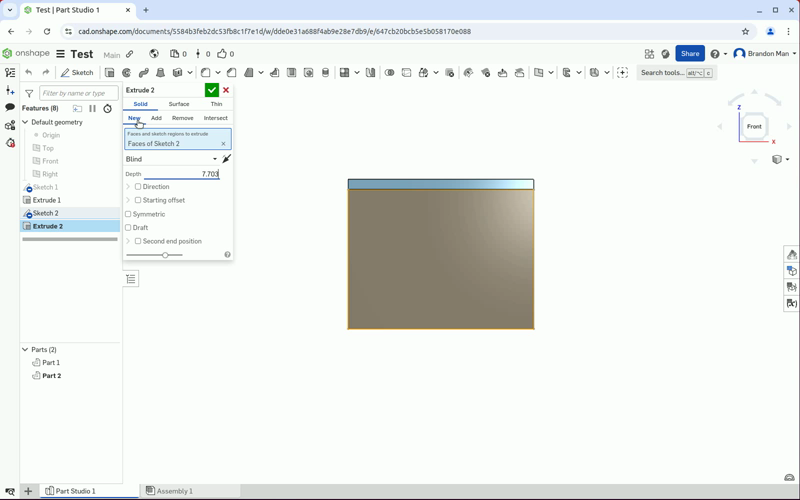
key(enter)
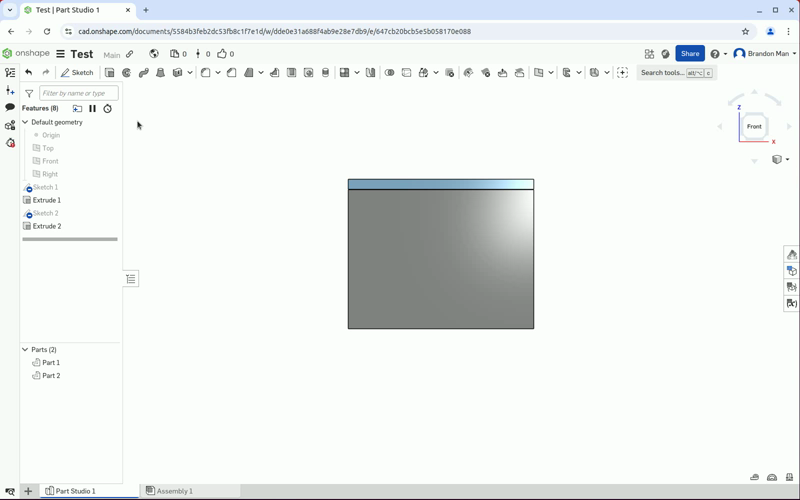
key(shift+h)
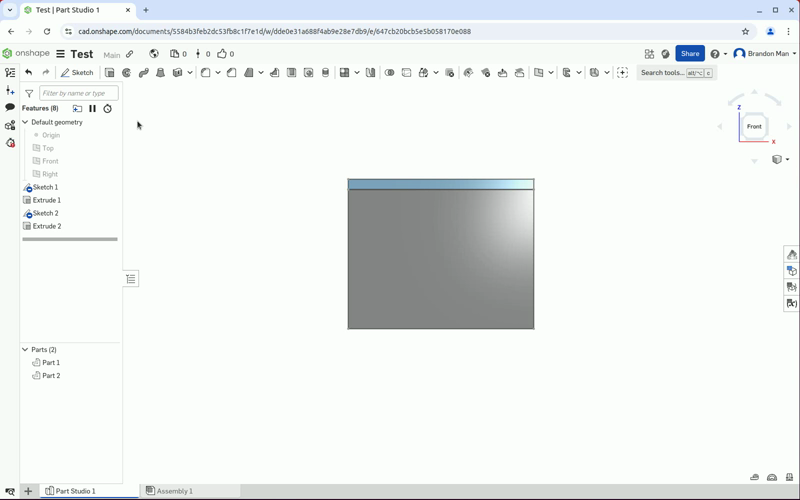
key(shift+h)
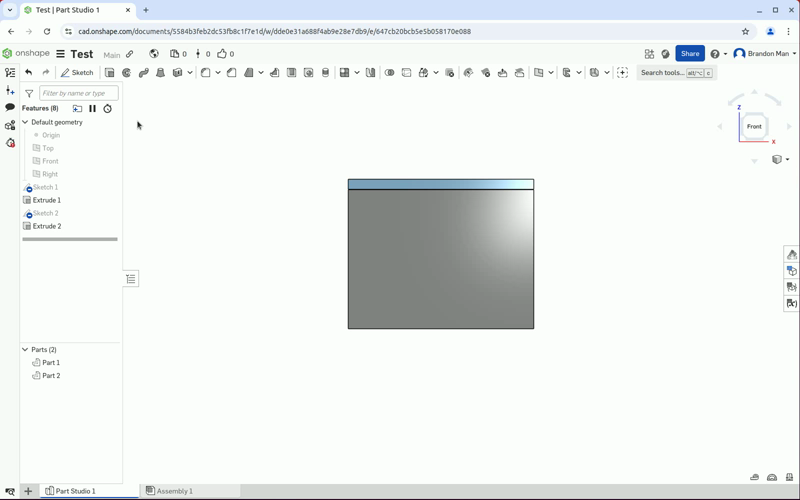
mouse_move(73, 189)
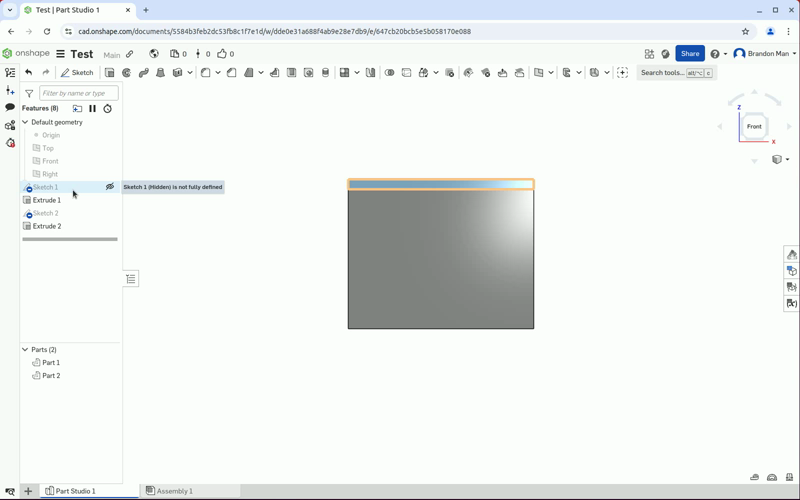
click(73, 189)
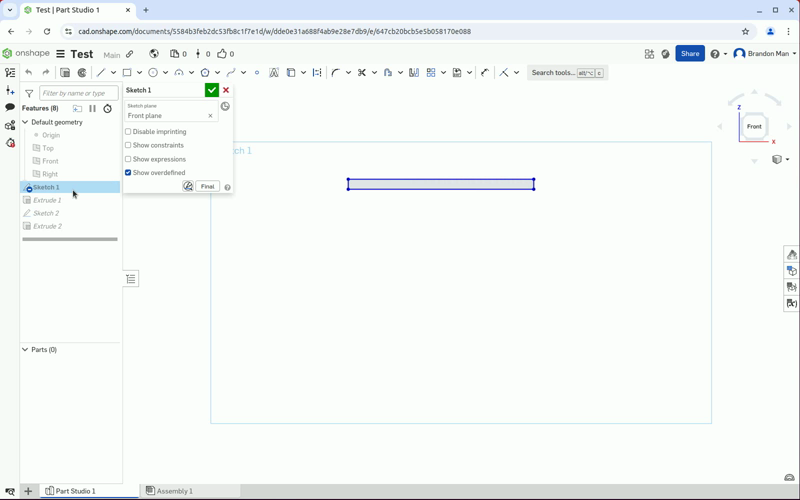
mouse_move(229, 92)
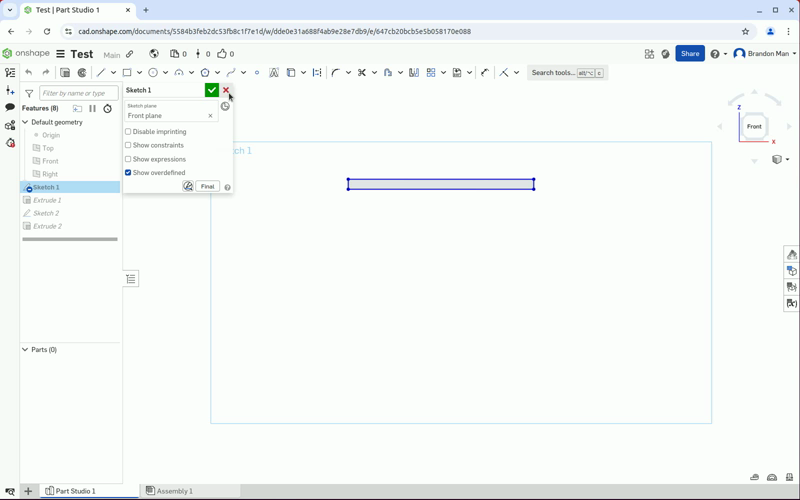
click(229, 92)
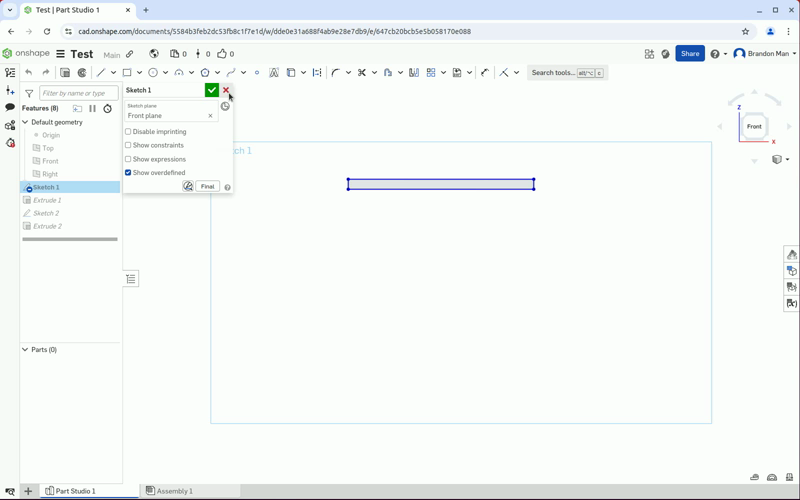
key(shift+s)
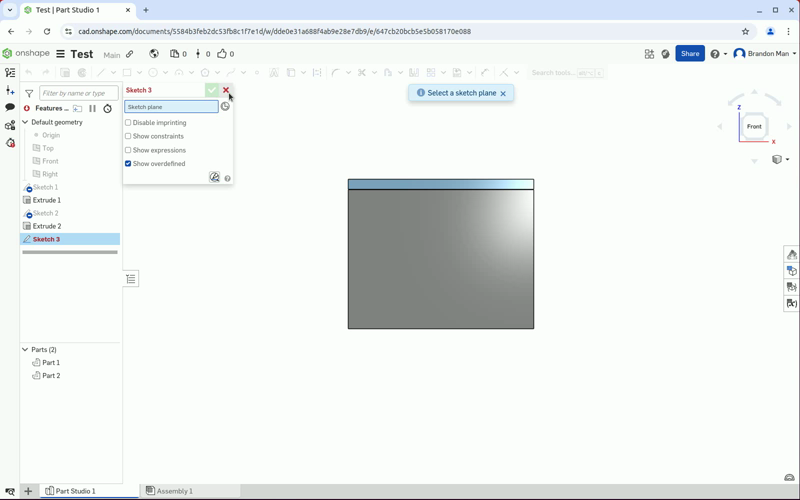
mouse_move(73, 163)
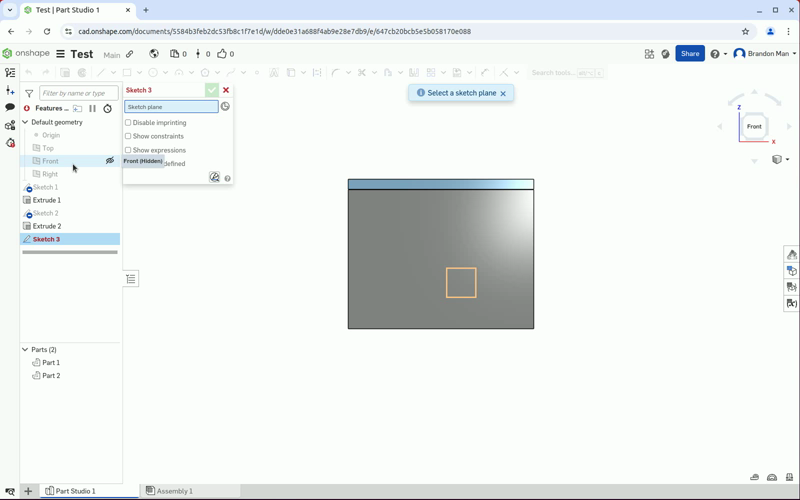
click(73, 163)
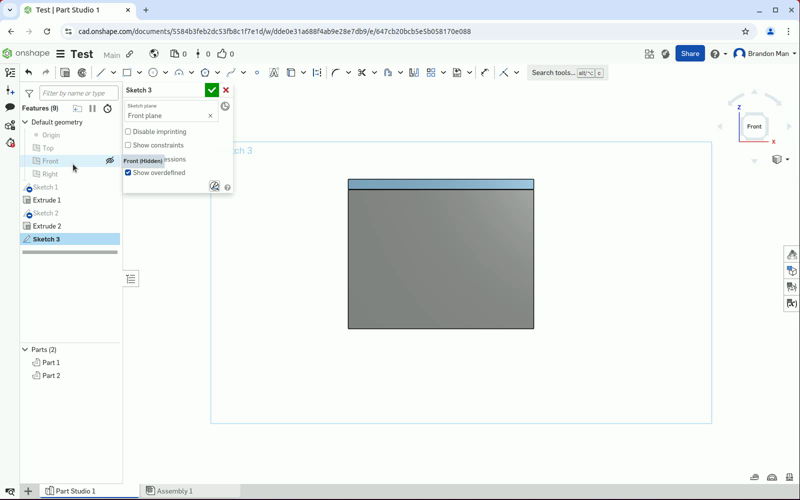
mouse_move(73, 352)
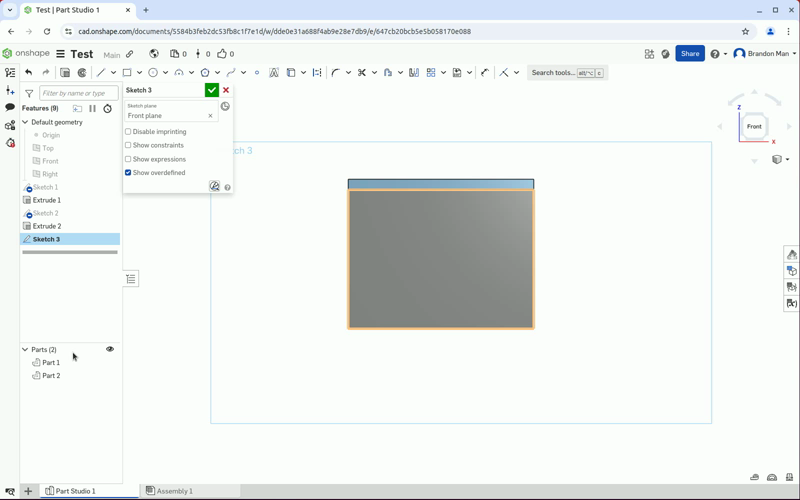
key(y)
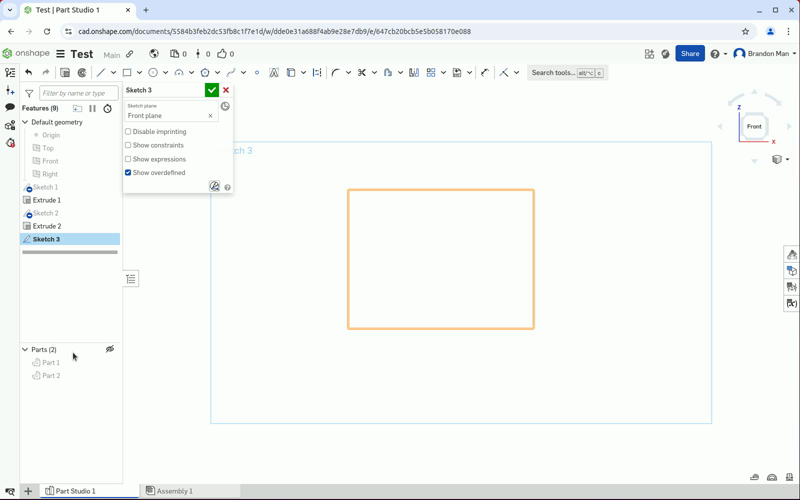
key(l)
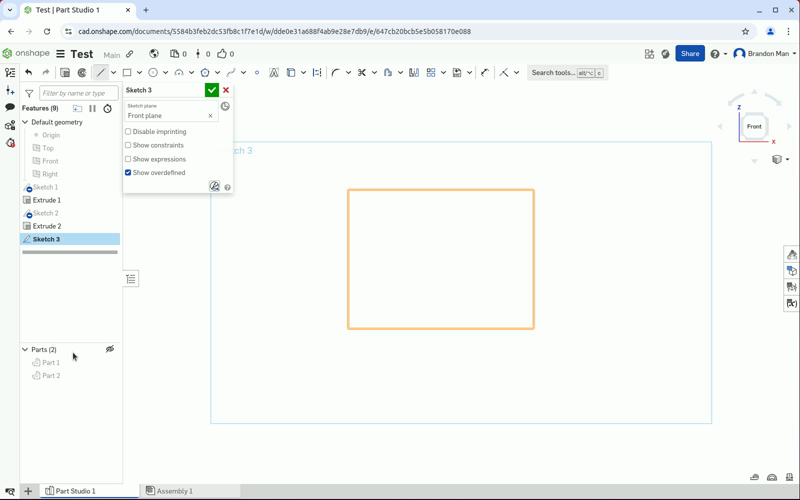
key_down(shift)
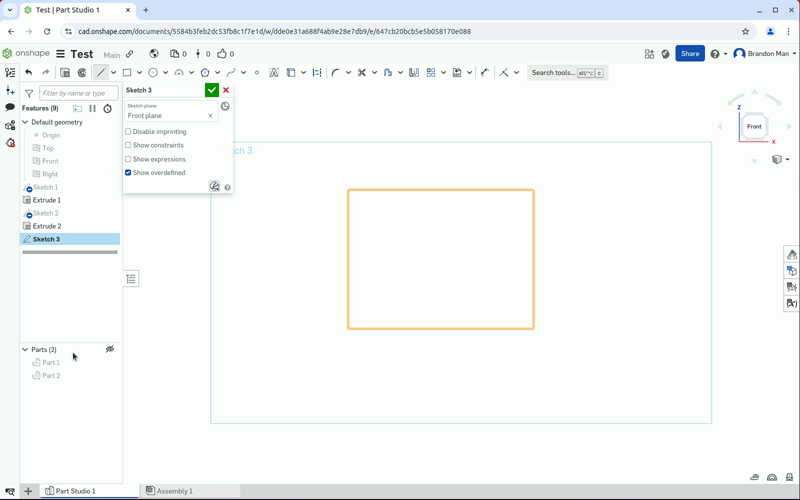
mouse_move(348, 328)
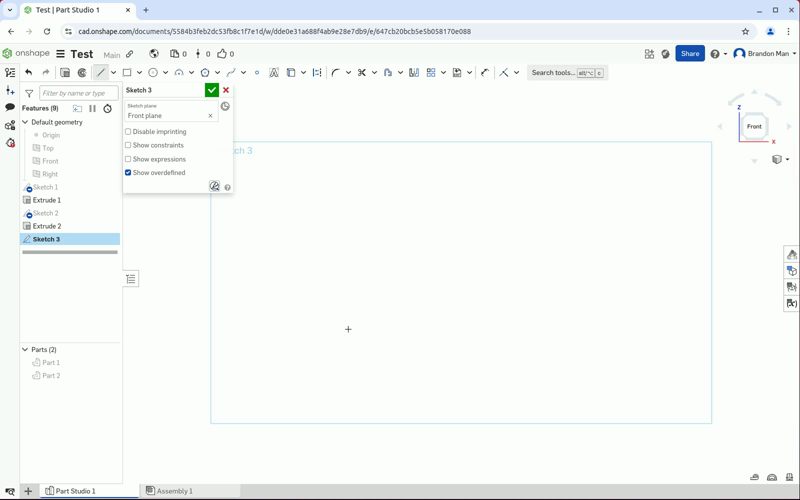
click(348, 328)
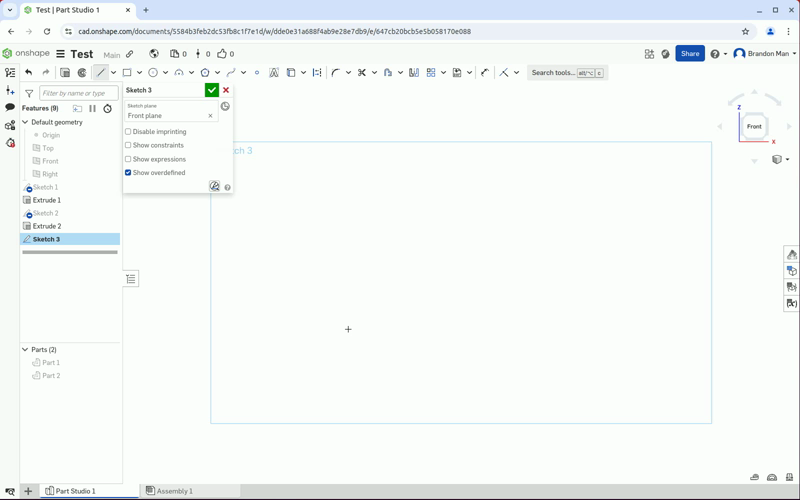
key_up(shift)
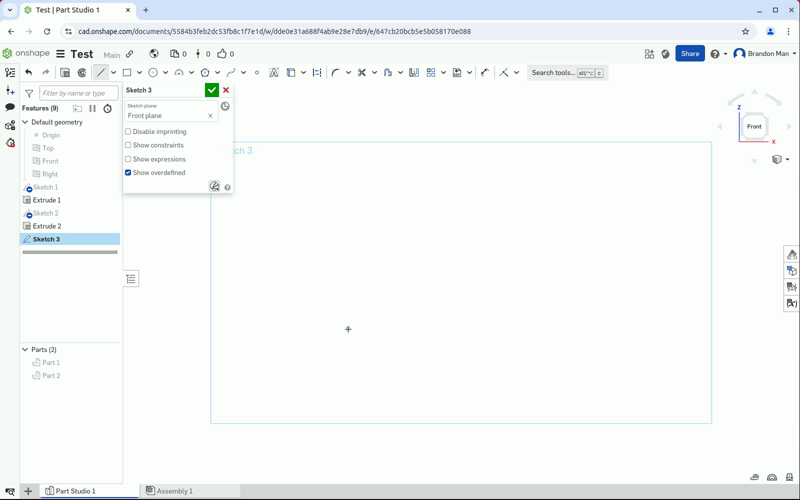
key_down(shift)
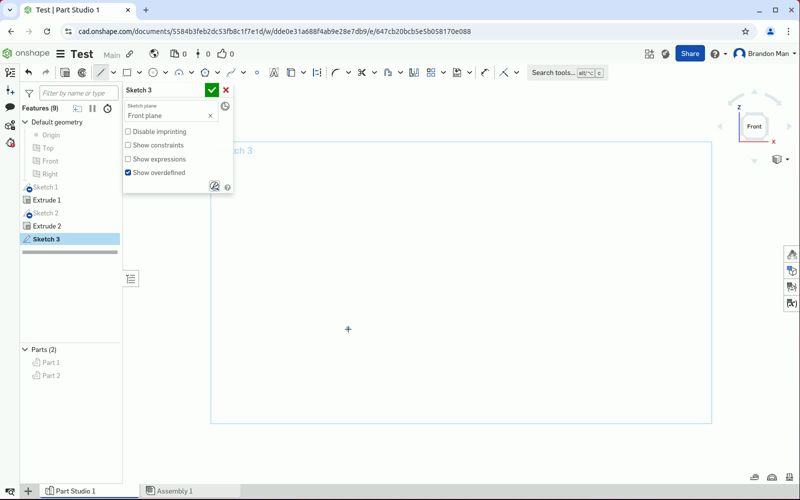
mouse_move(533, 328)
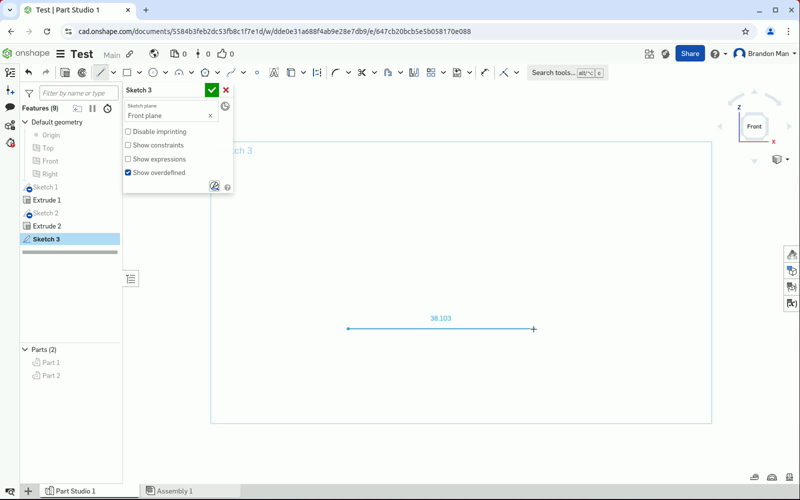
click(533, 328)
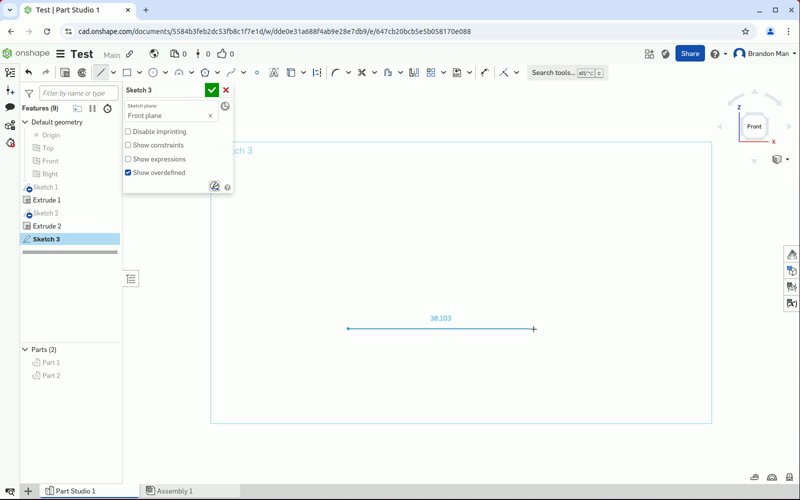
key_up(shift)
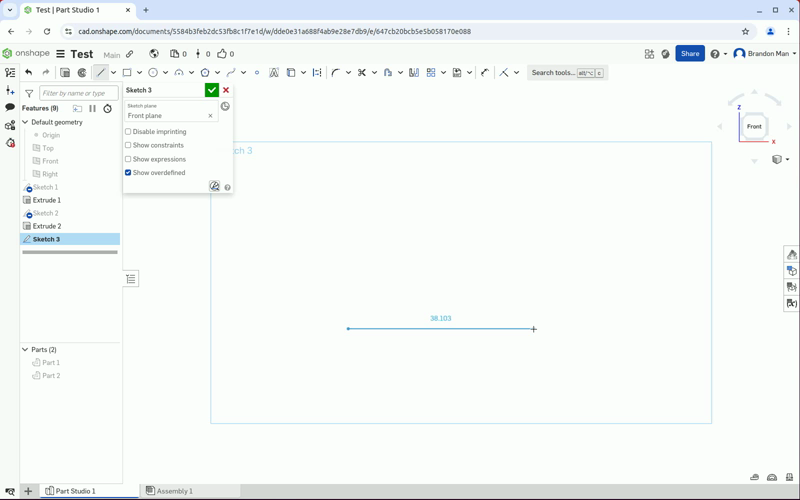
key_down(shift)
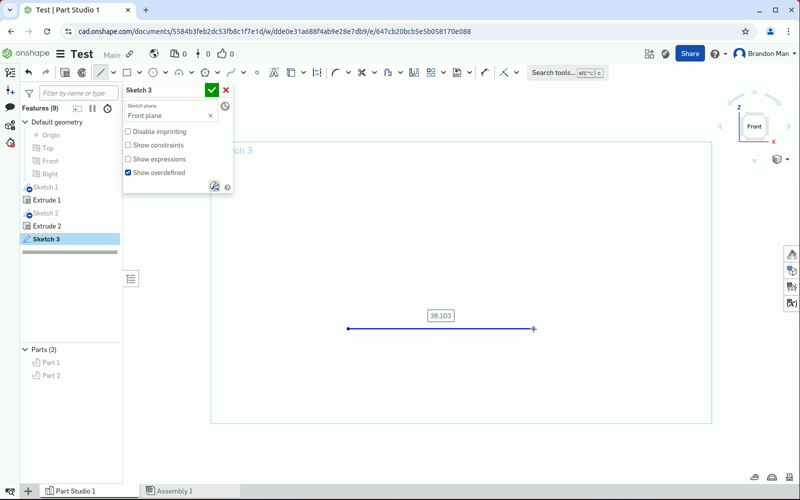
mouse_move(533, 189)
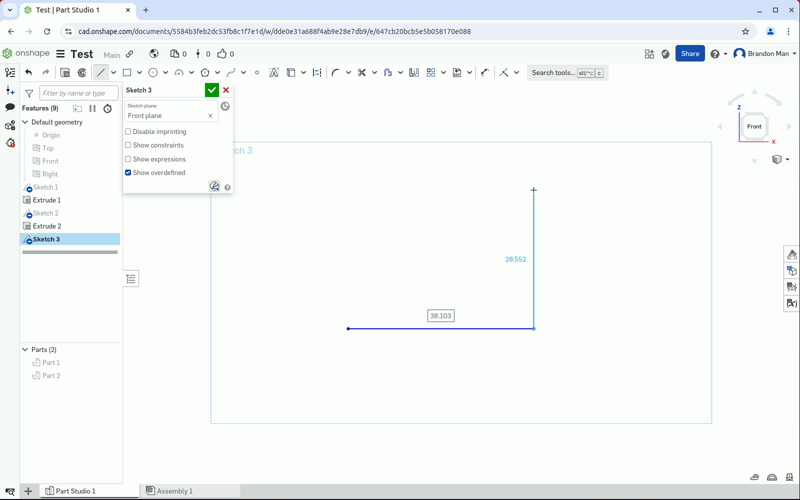
click(533, 189)
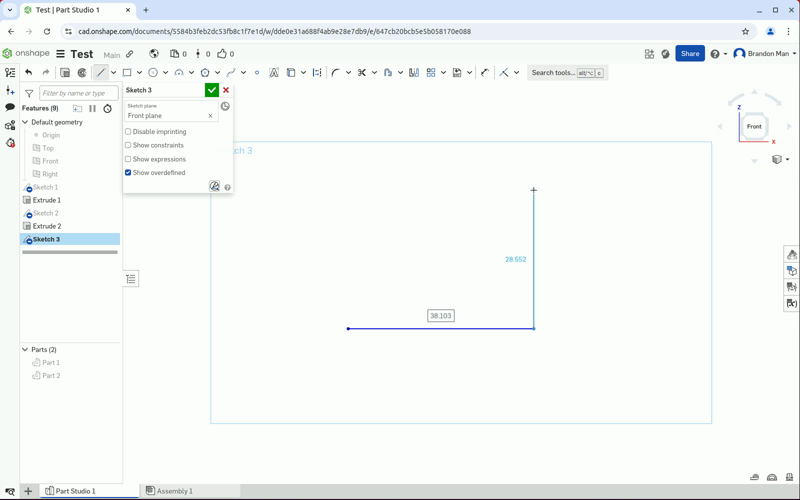
key_up(shift)
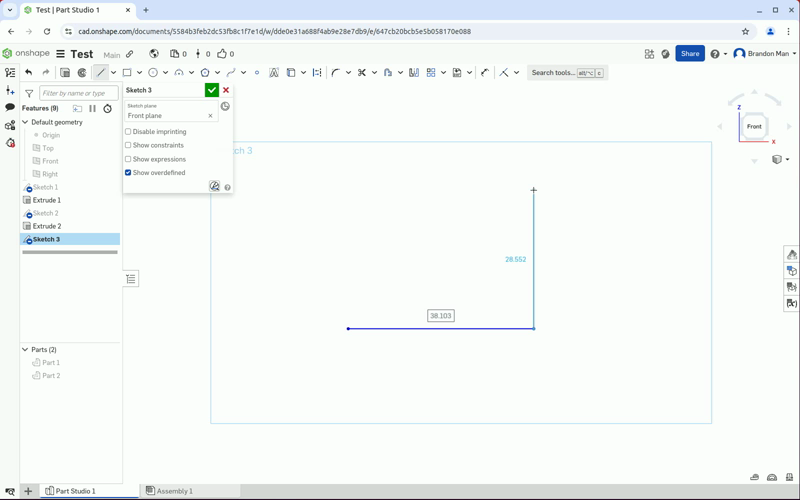
key_down(shift)
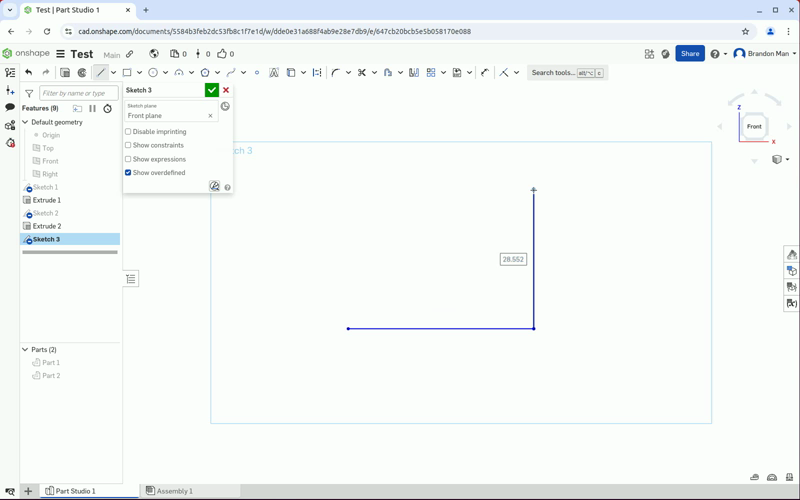
mouse_move(348, 189)
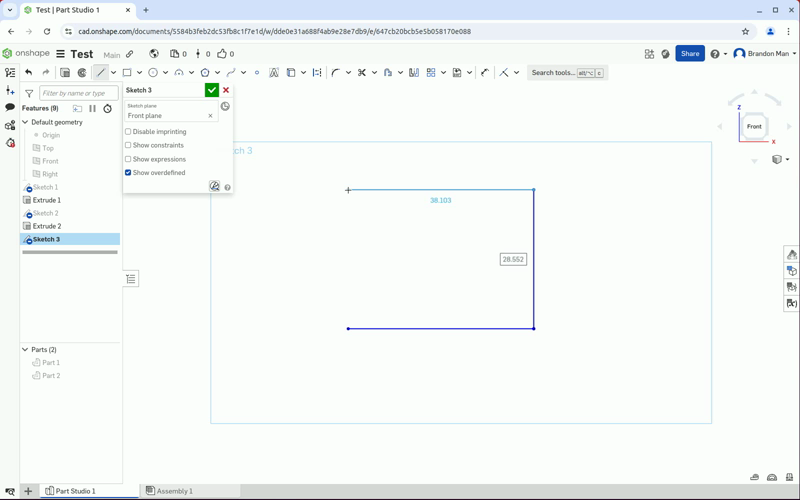
click(348, 189)
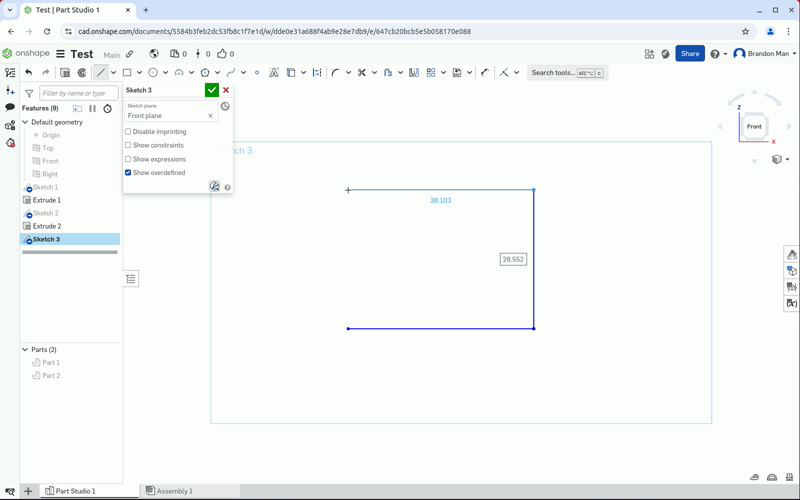
key_up(shift)
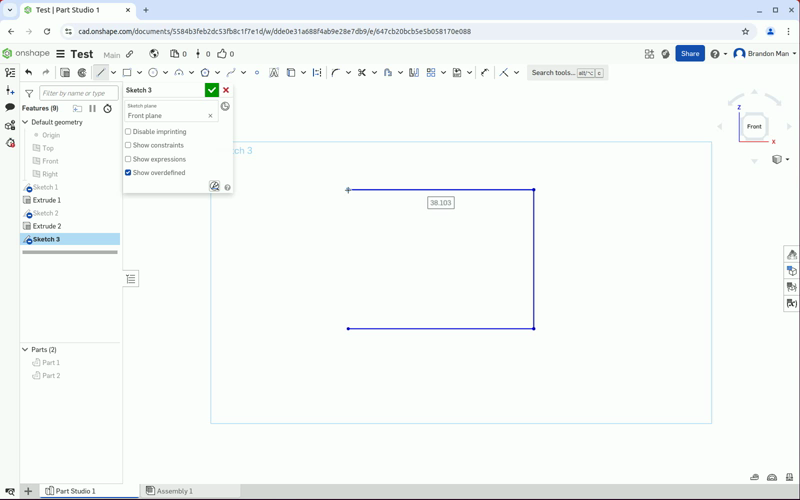
key_down(shift)
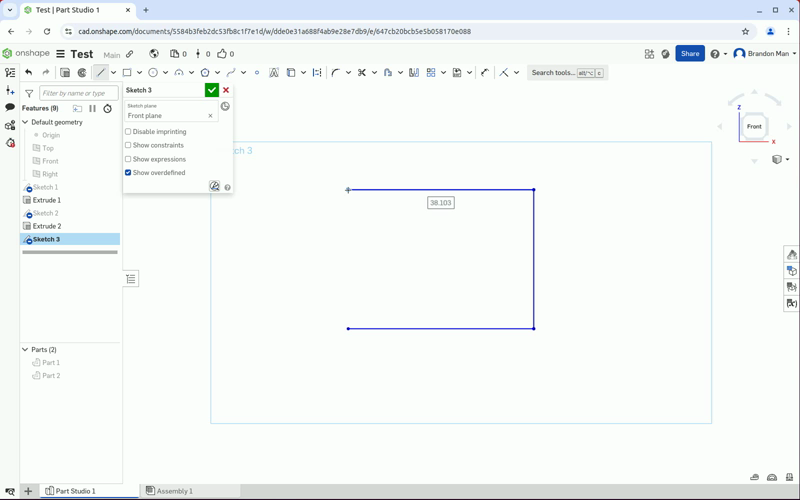
mouse_move(348, 328)
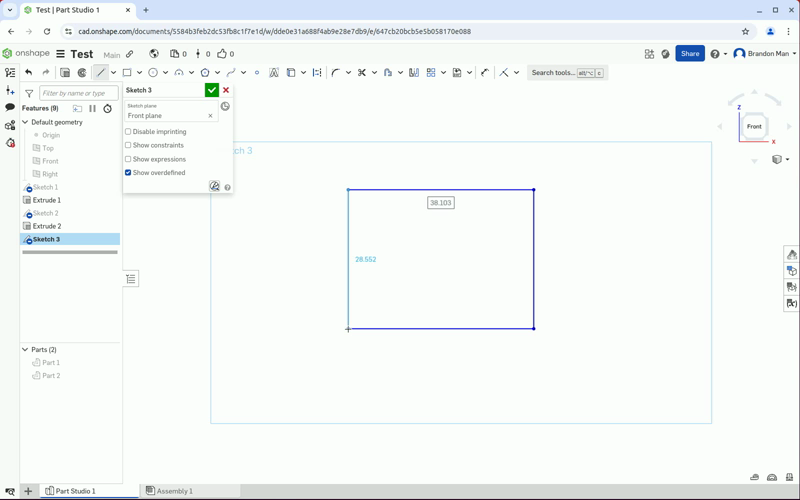
key_up(shift)
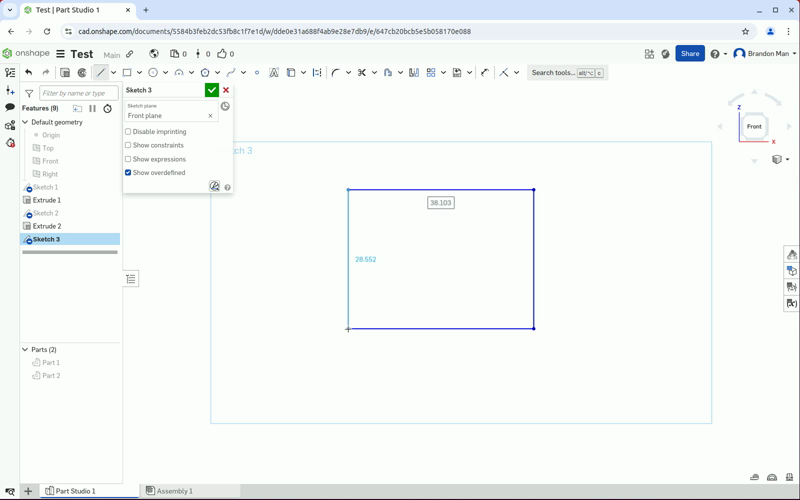
click(348, 328)
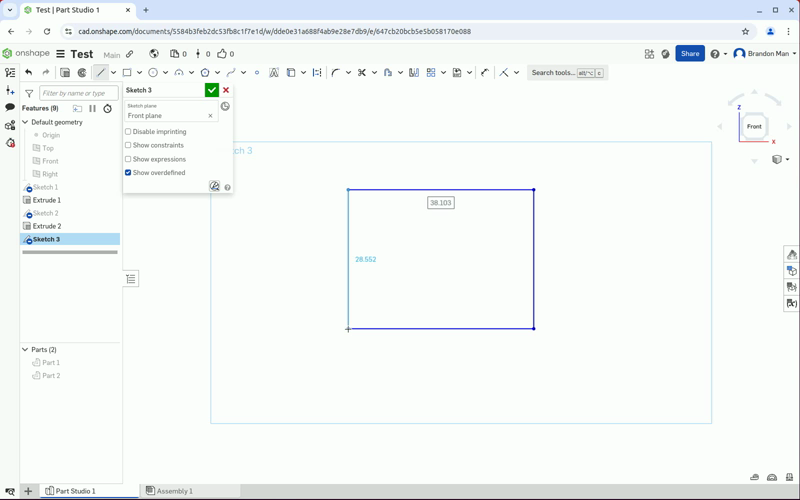
key(esc)
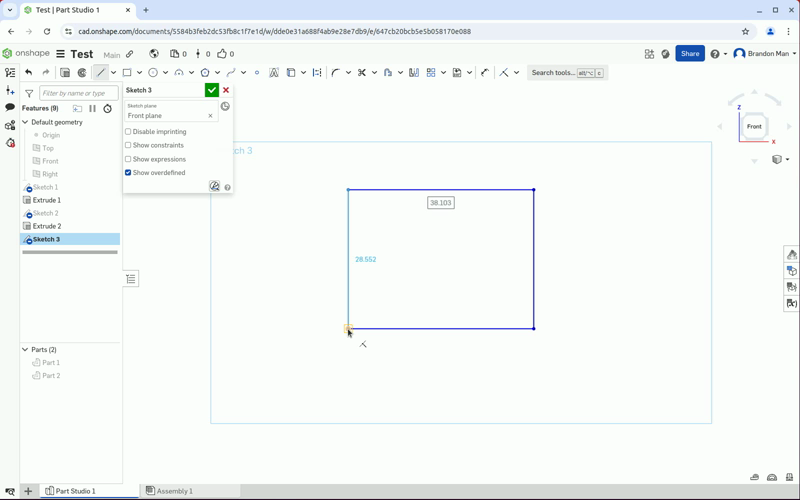
mouse_move(488, 226)
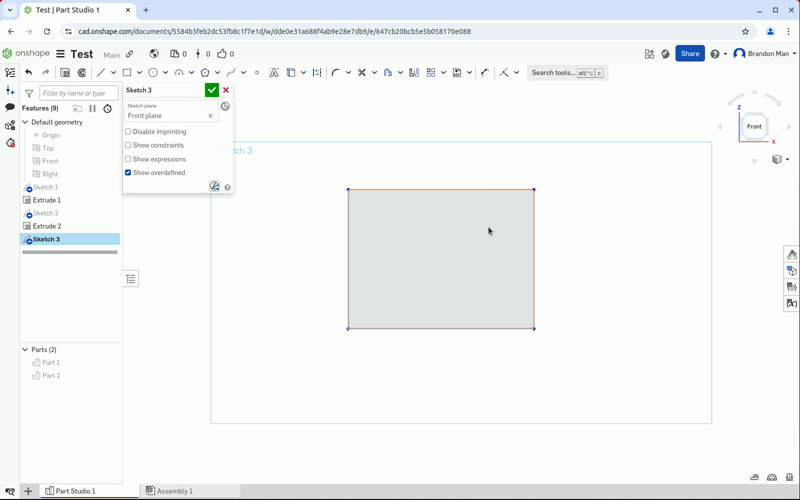
click(488, 226)
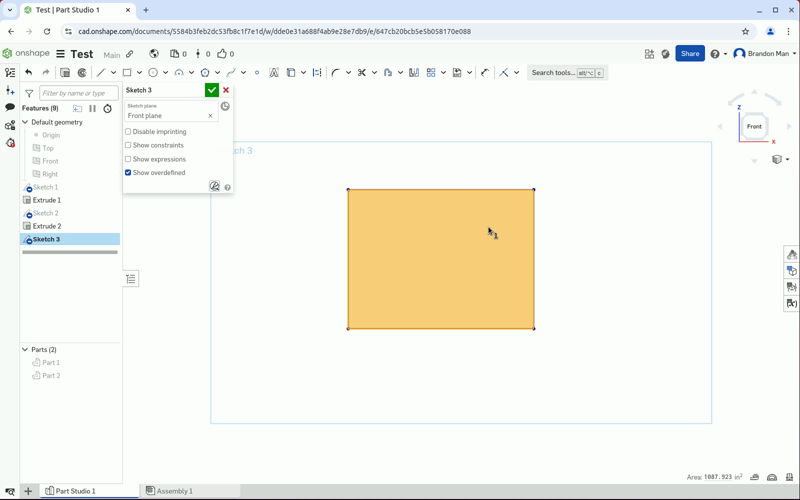
mouse_move(73, 352)
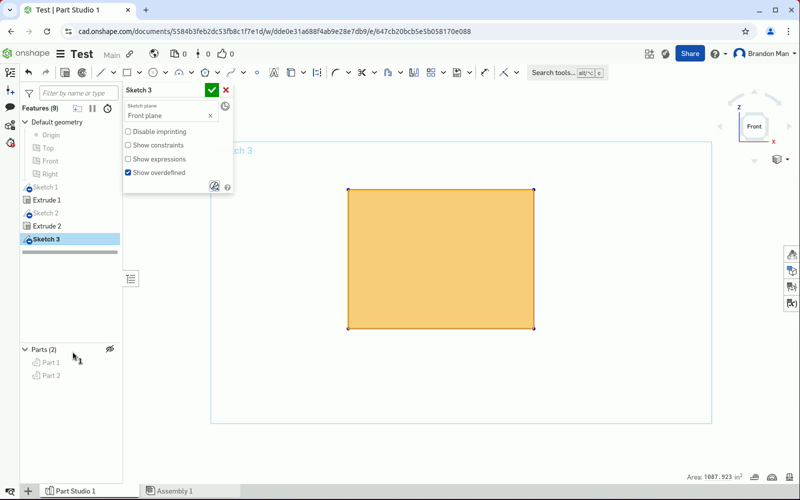
key(shift+y)
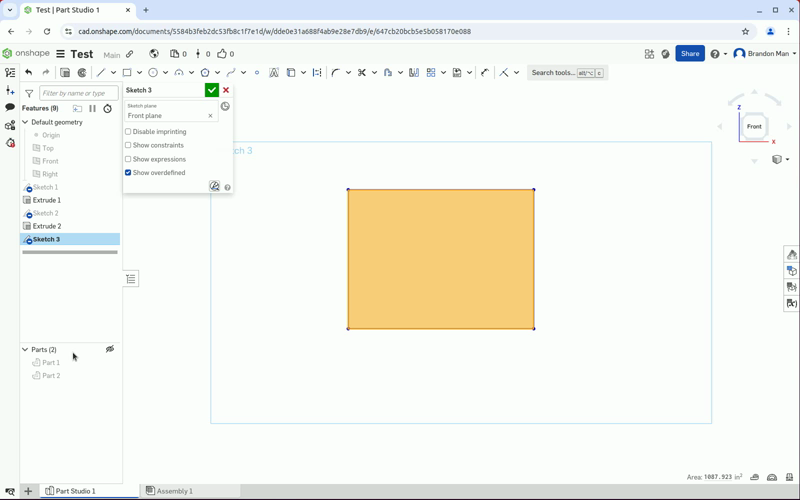
key(shift+e)
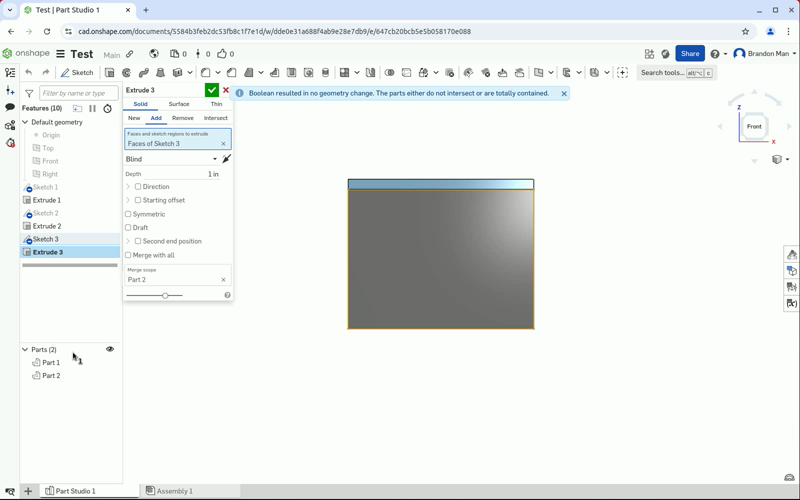
mouse_move(143, 106)
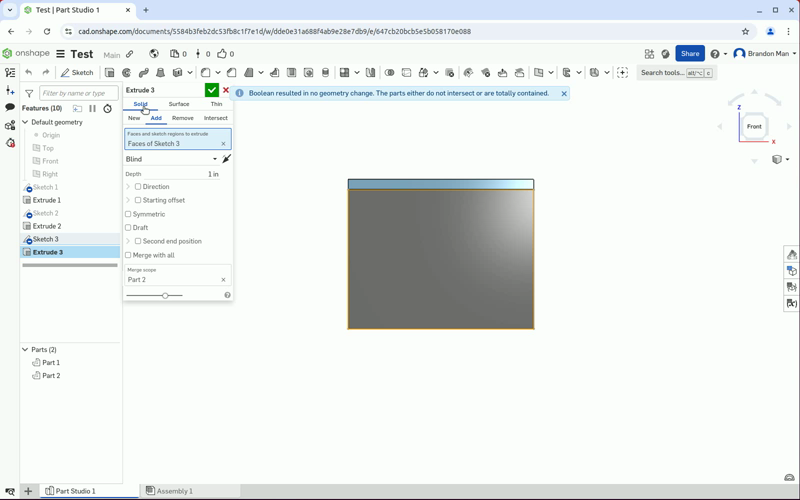
click(143, 106)
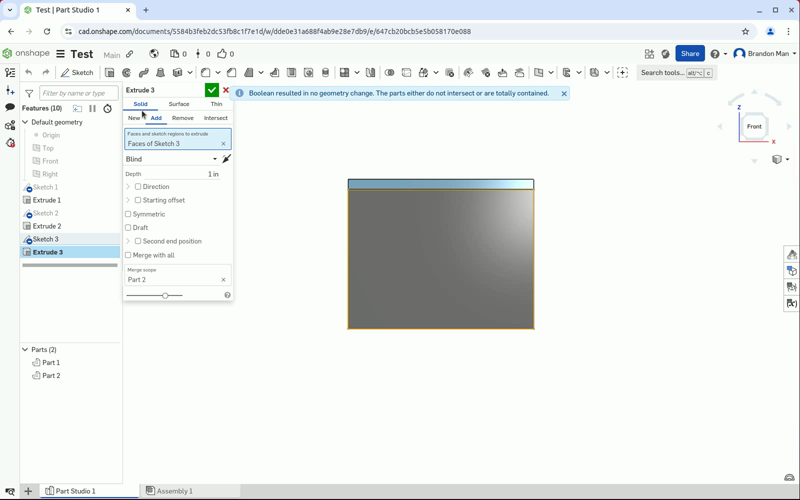
mouse_move(137, 120)
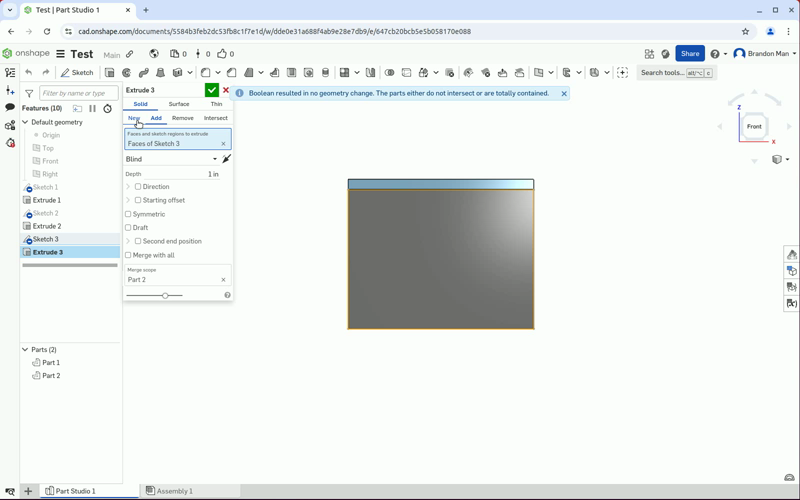
click(137, 120)
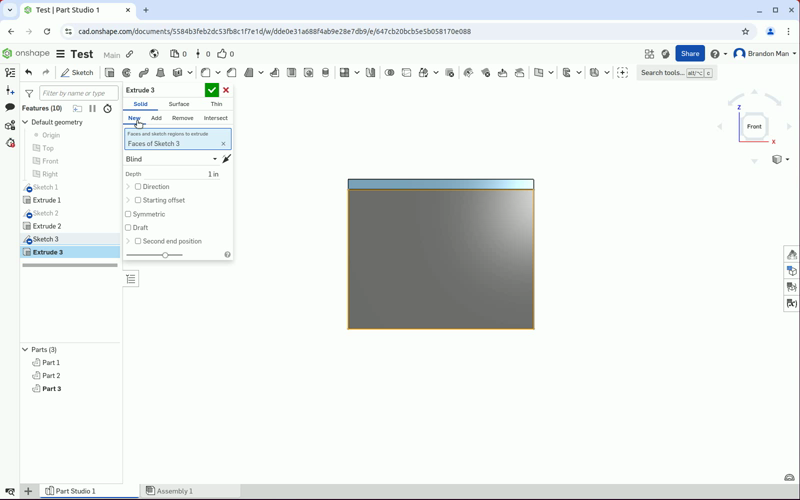
key(tab, 4)
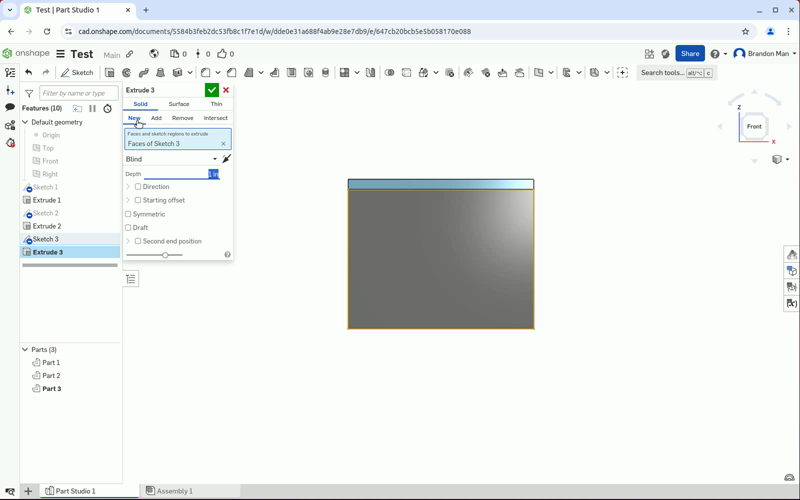
text(7.703)
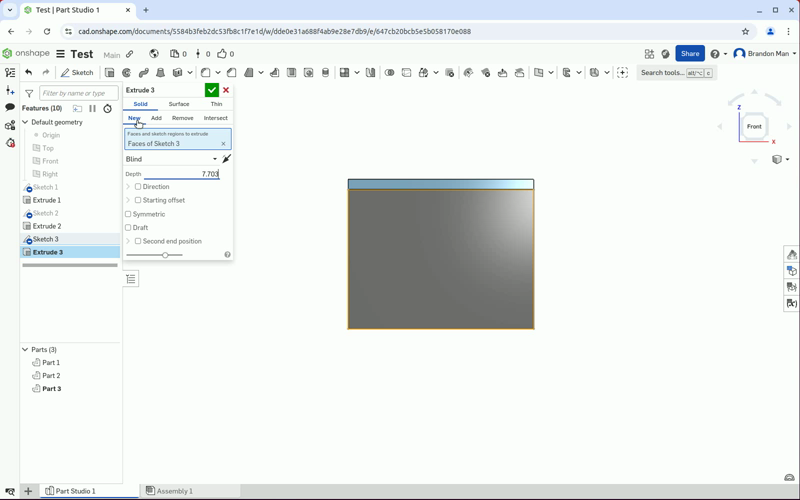
key(enter)
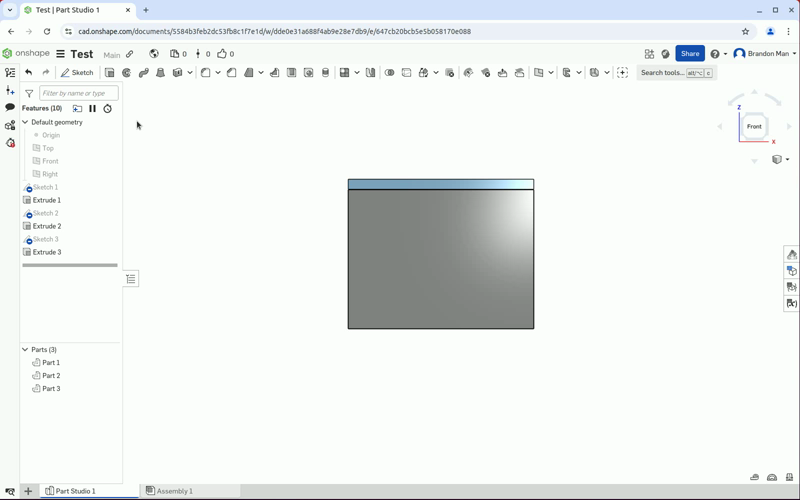
key(shift+h)
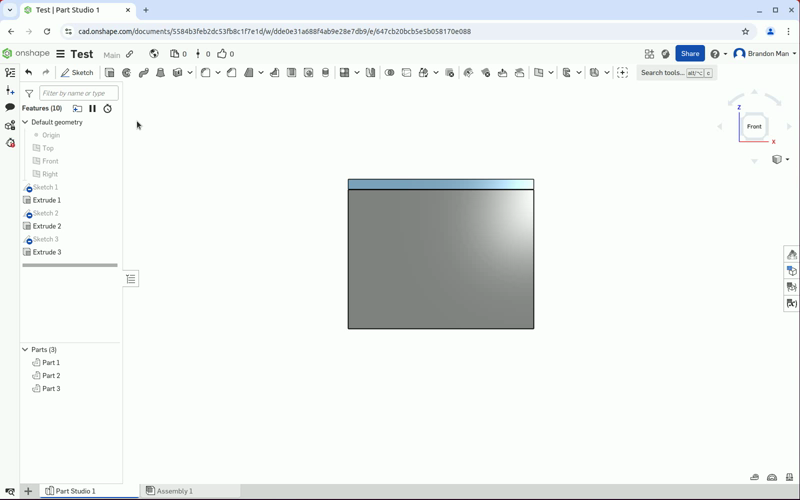
key(shift+h)
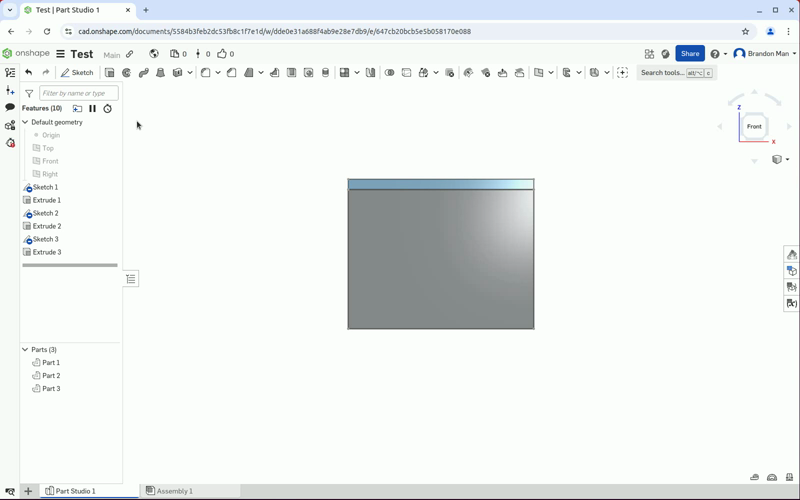
key(shift+7)
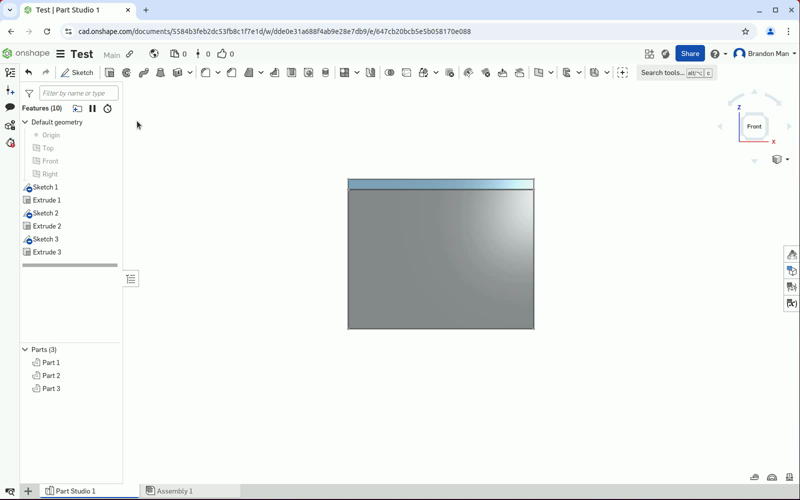
key(left, 2)
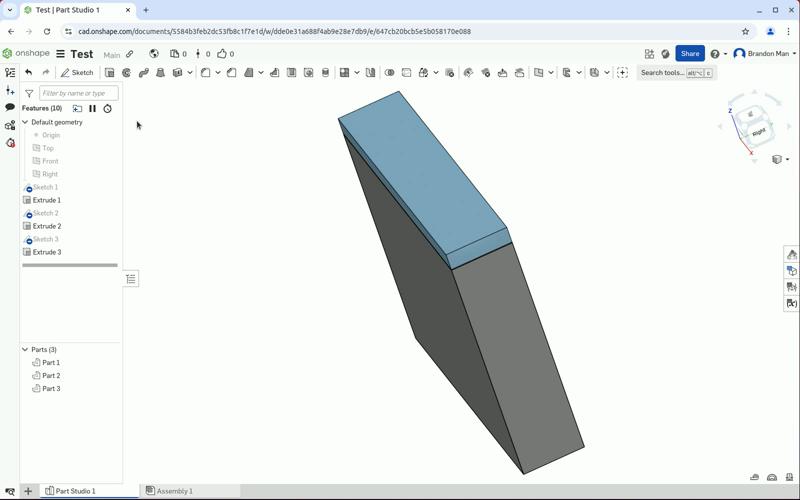
key(down, 2)
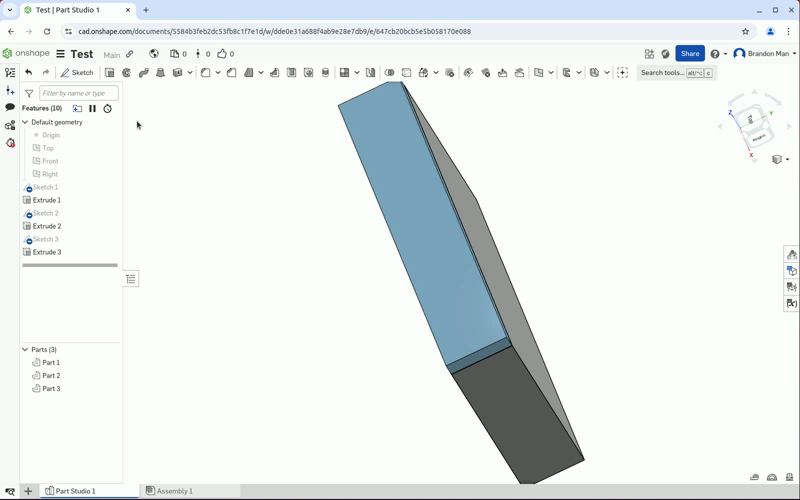
key(up, 2)
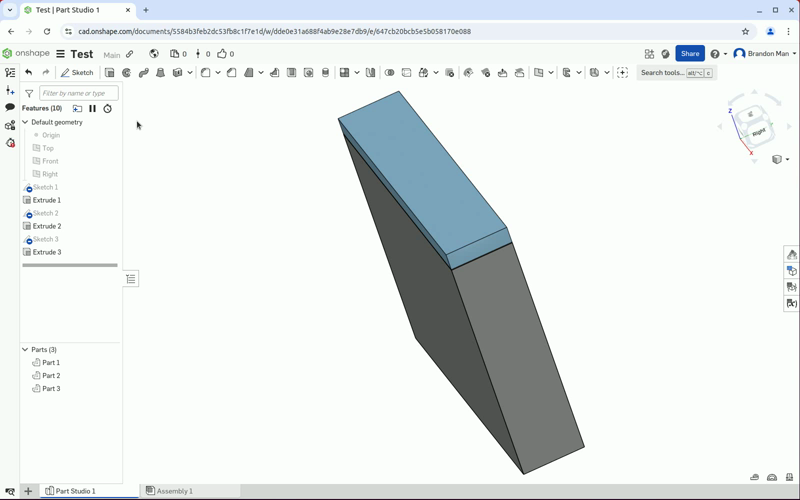
key(right, 2)
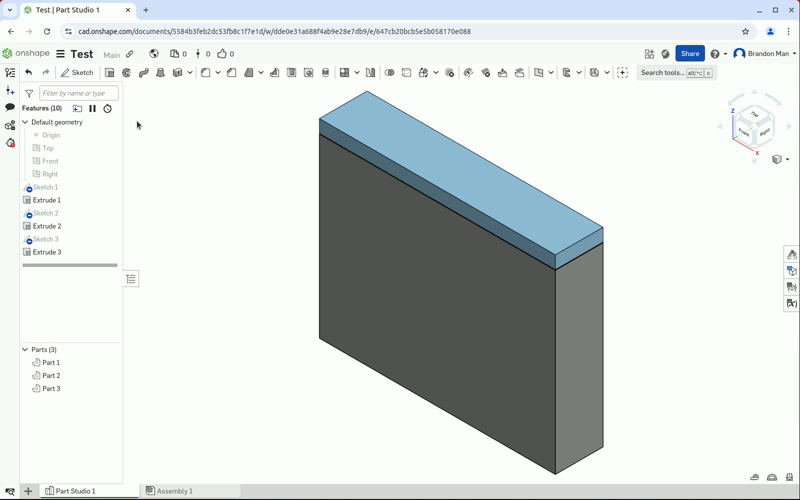
mouse_move(73, 189)
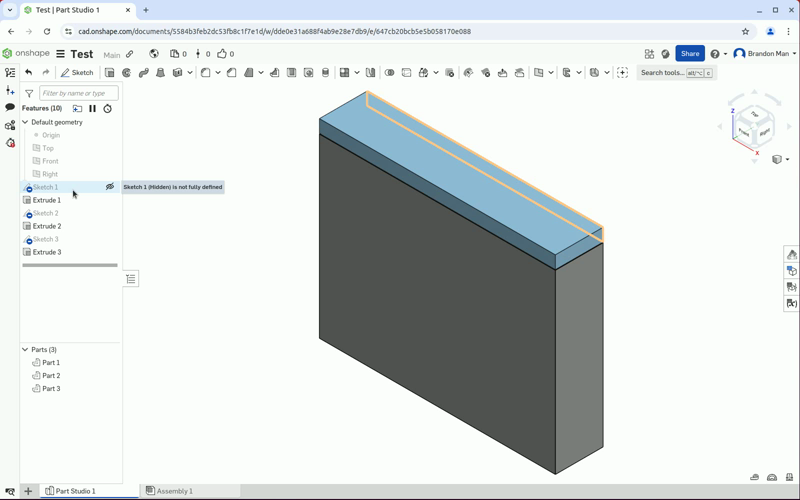
click(73, 189)